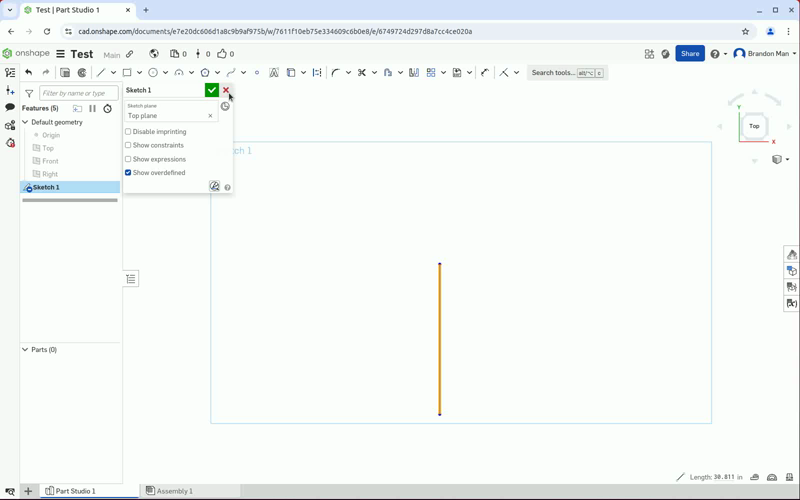
key(shift+h)
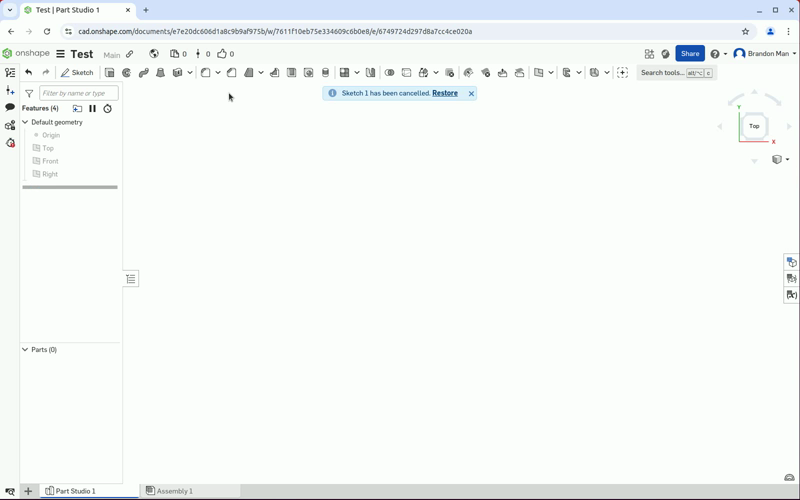
mouse_move(73, 352)
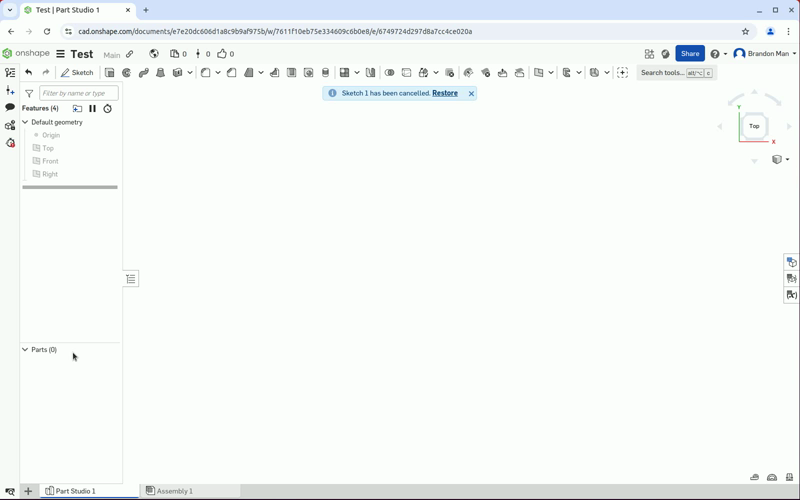
key(y)
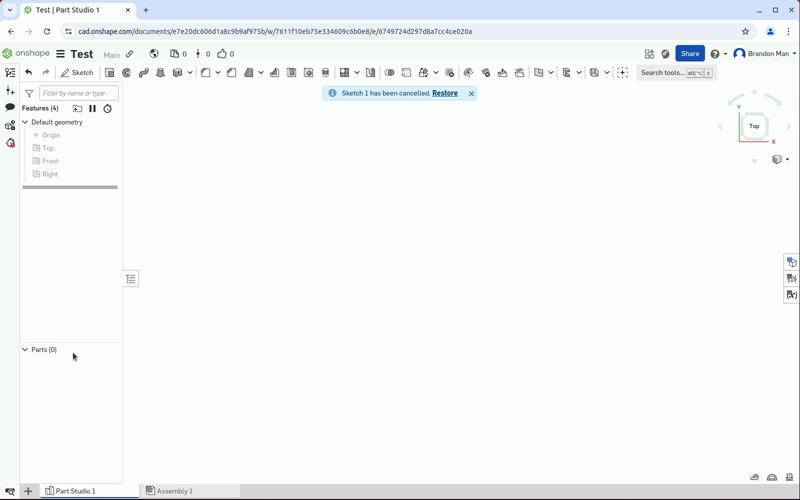
key(shift+p)
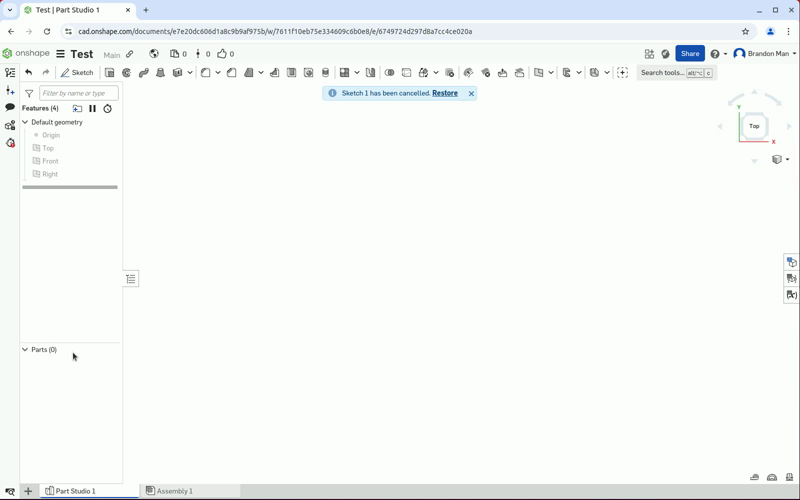
key(space)
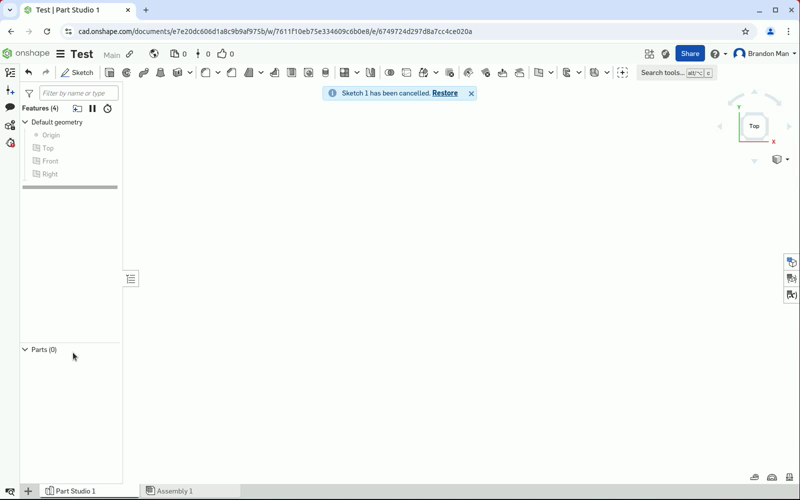
key_down(shift)
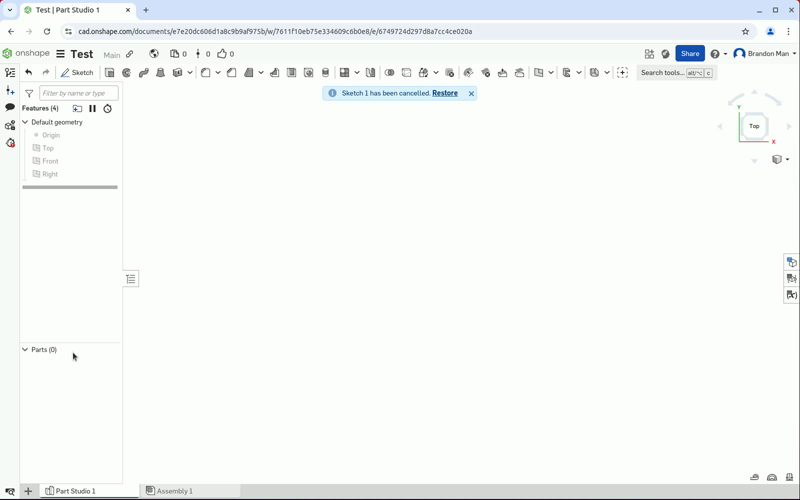
key(up)
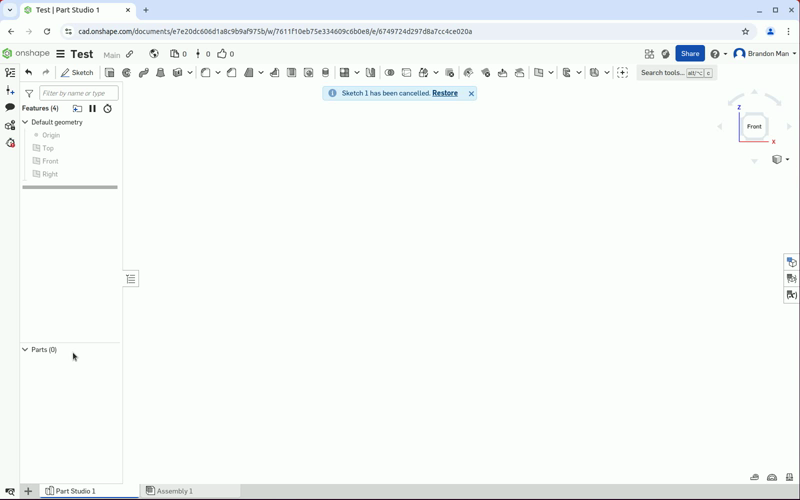
key_up(shift)
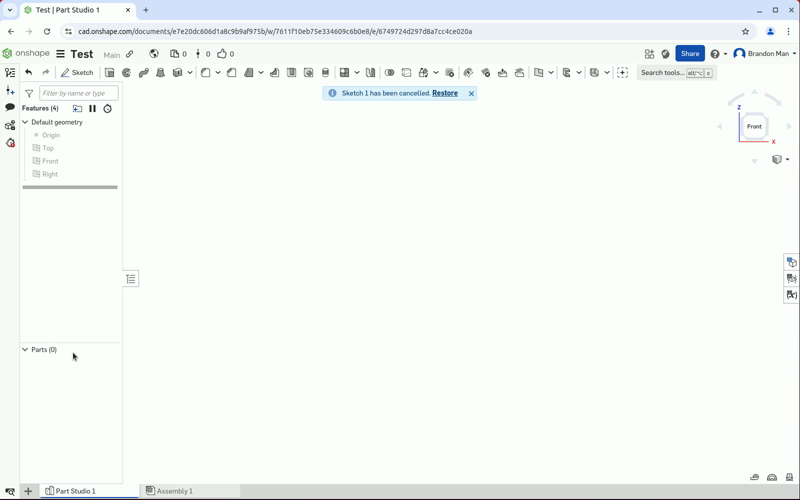
key(space)
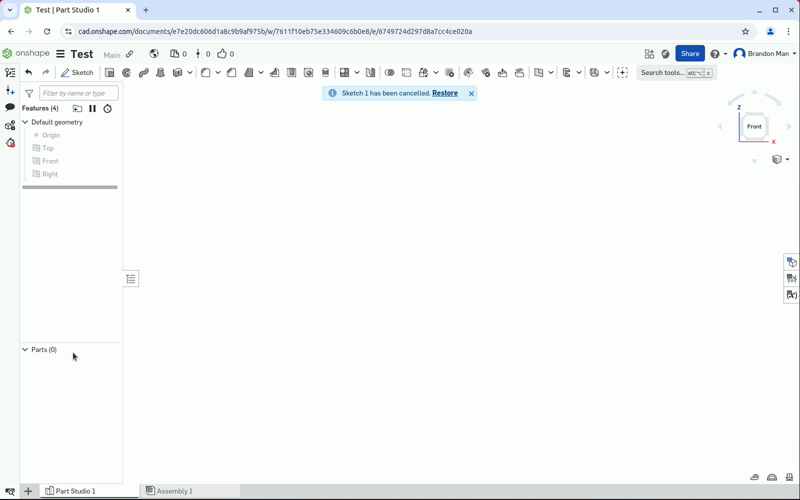
key_down(shift)
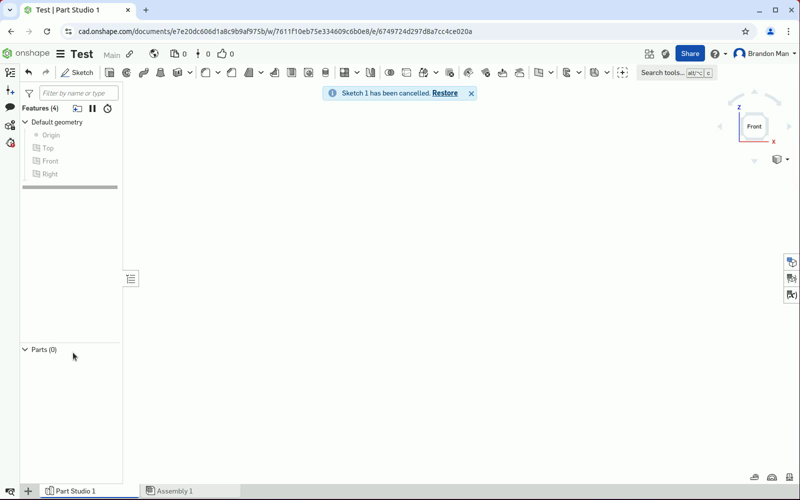
key(left)
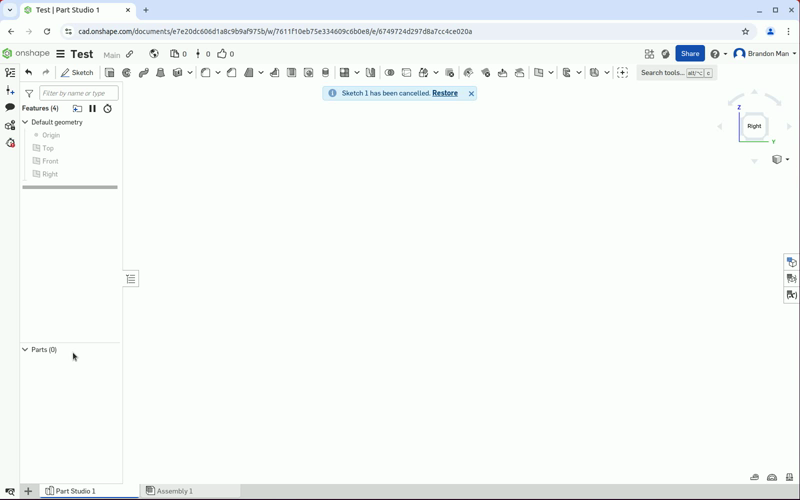
key_up(shift)
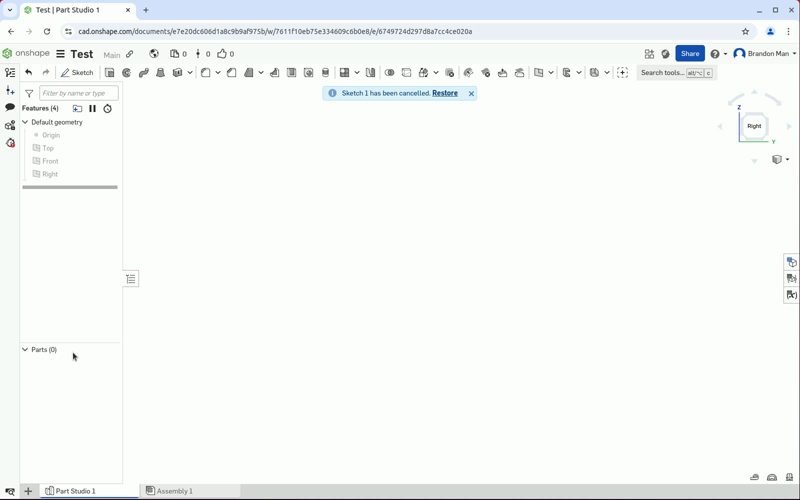
mouse_move(73, 352)
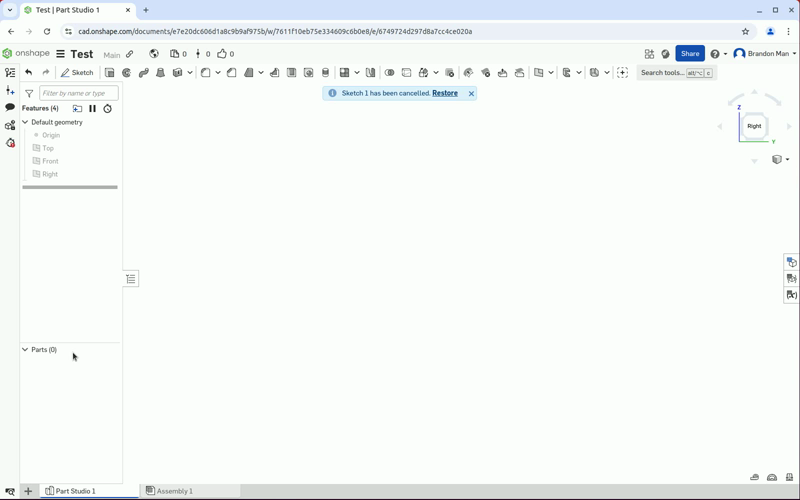
key(shift+y)
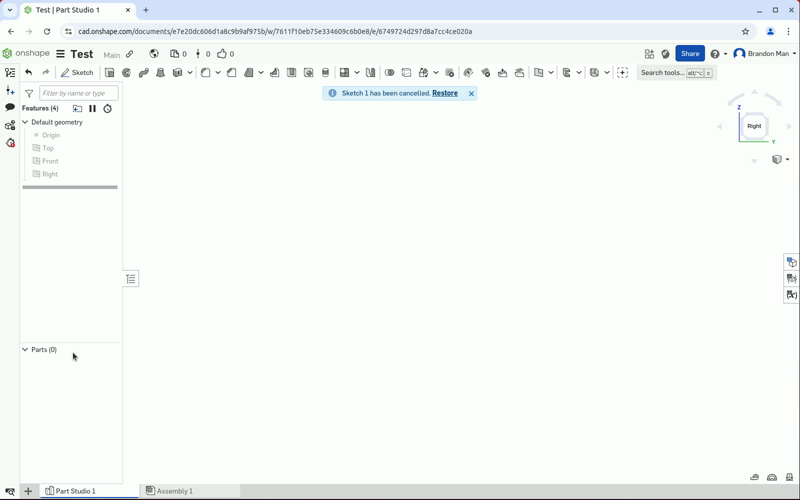
key(shift+s)
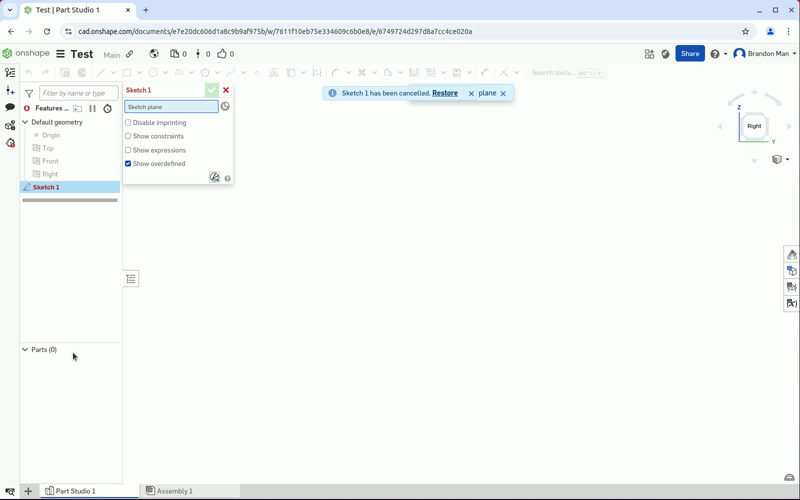
mouse_move(73, 176)
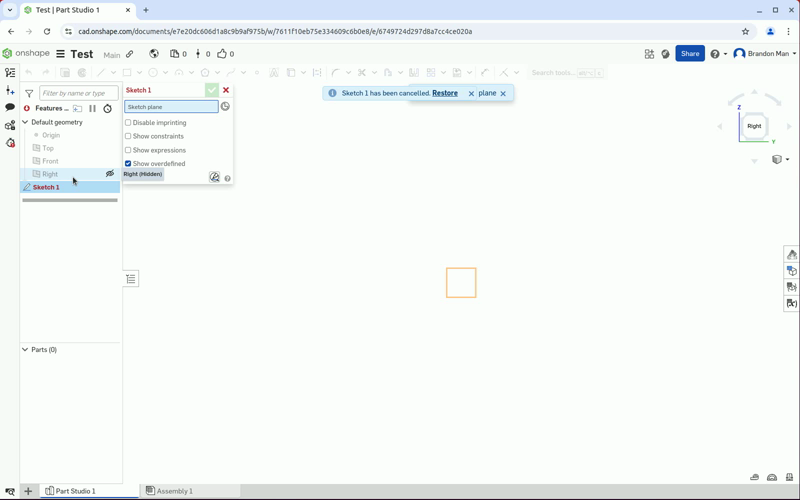
click(73, 176)
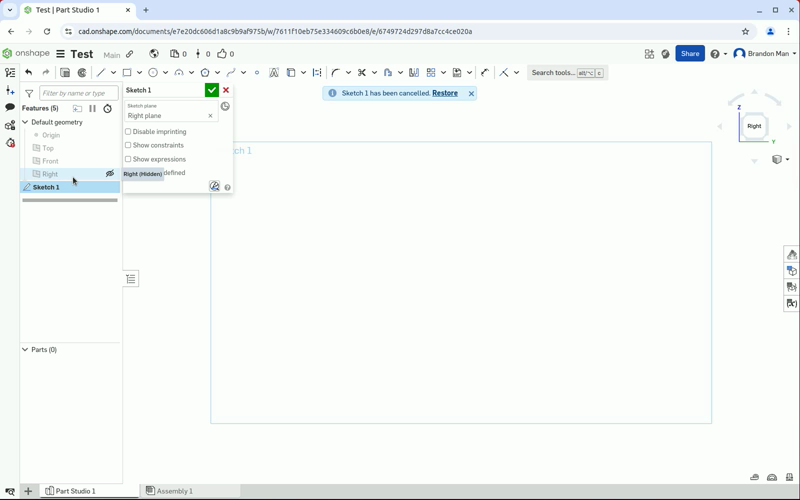
mouse_move(73, 352)
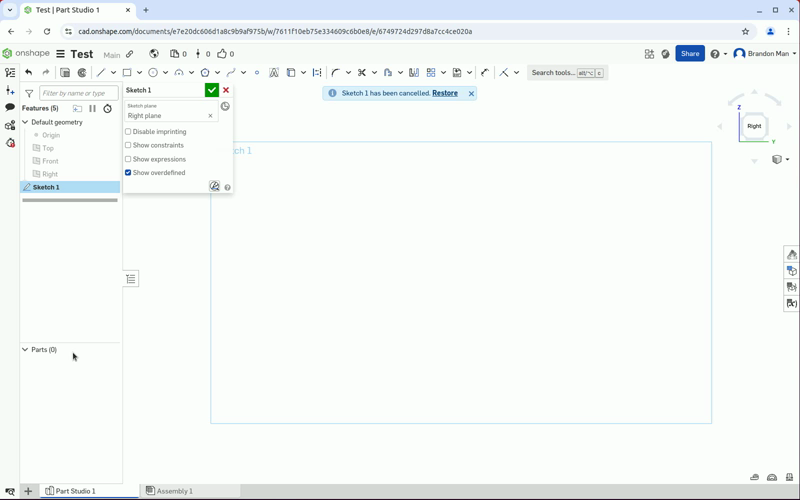
key(y)
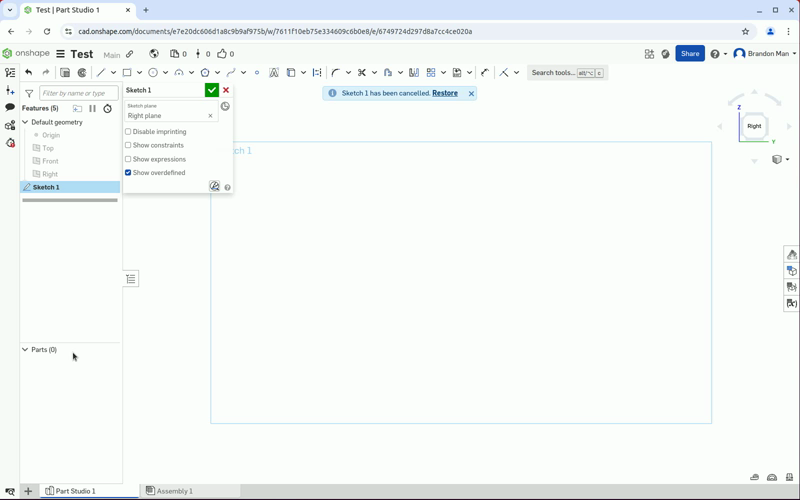
key(l)
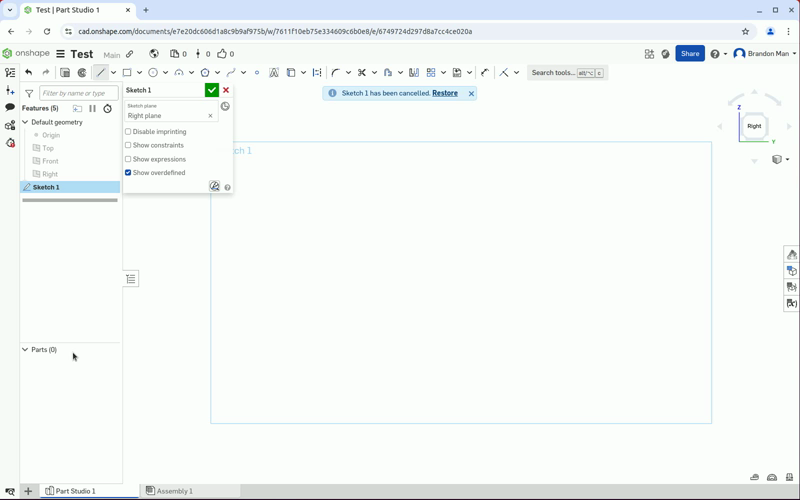
key_down(shift)
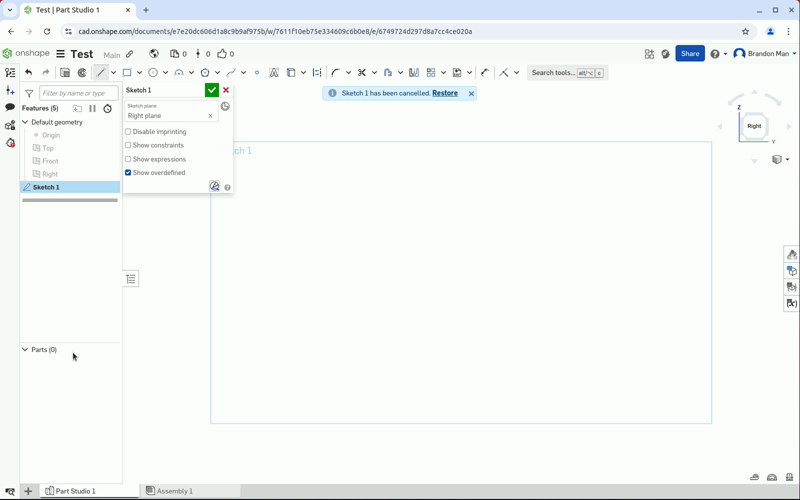
mouse_move(453, 275)
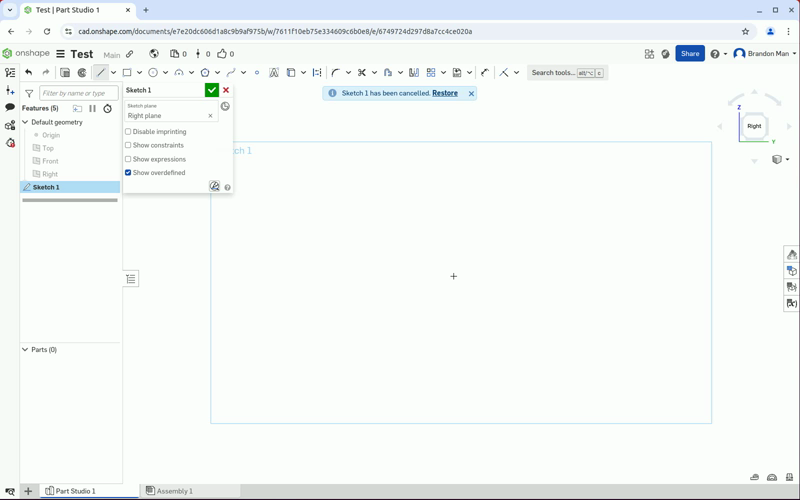
click(453, 275)
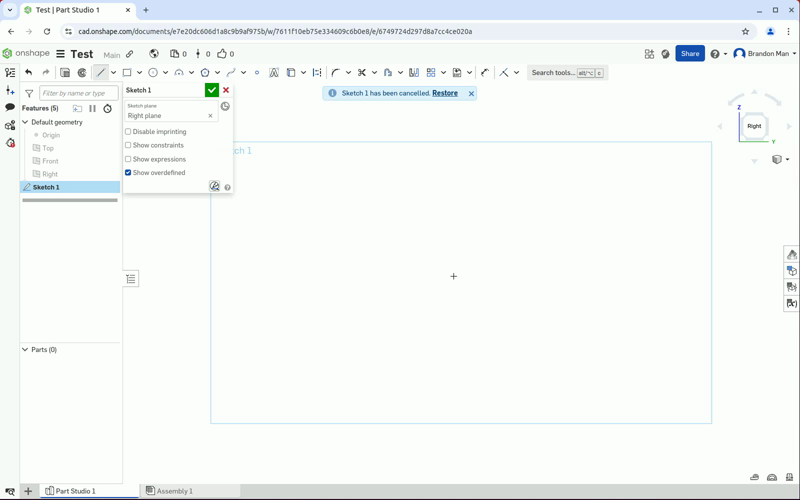
key_up(shift)
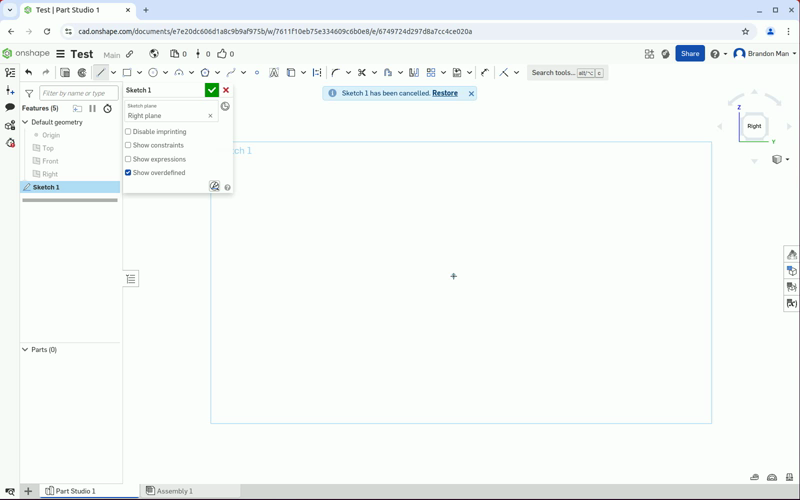
key_down(shift)
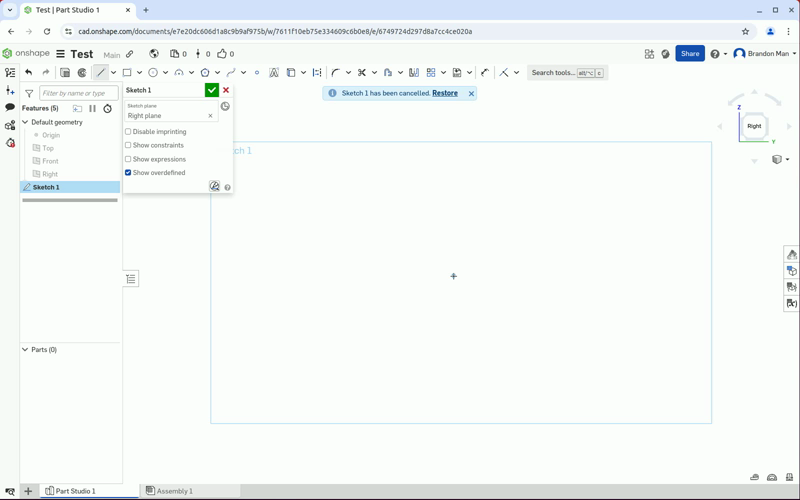
mouse_move(483, 275)
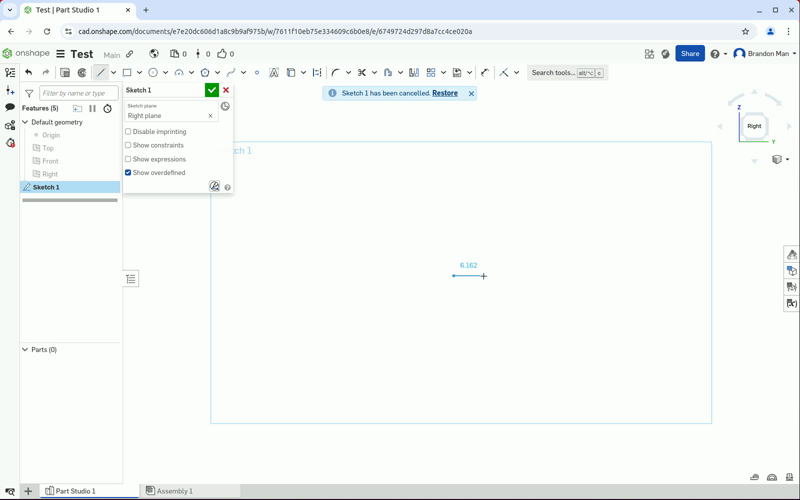
mouse_move(456, 283)
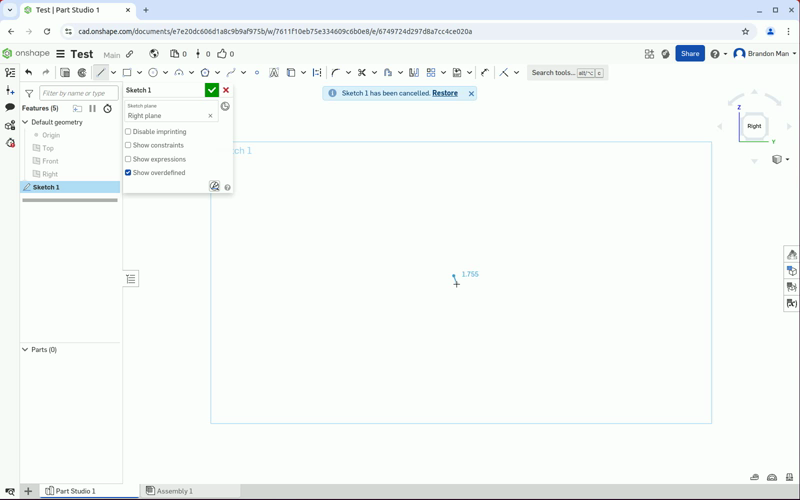
click(456, 283)
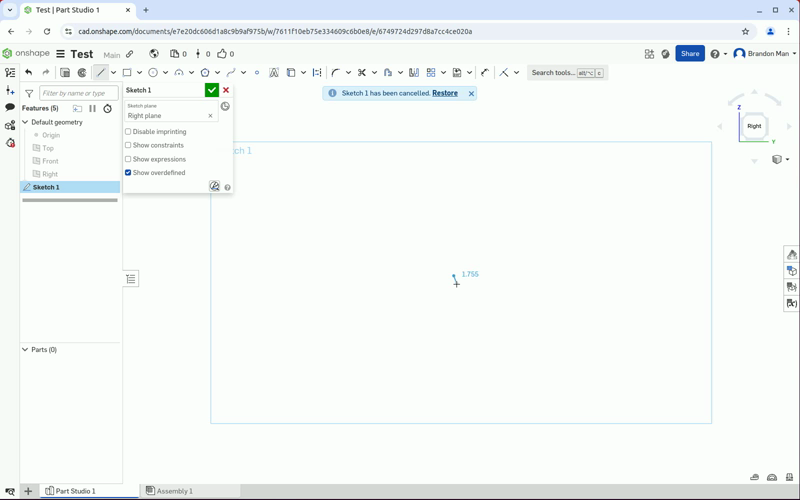
key_up(shift)
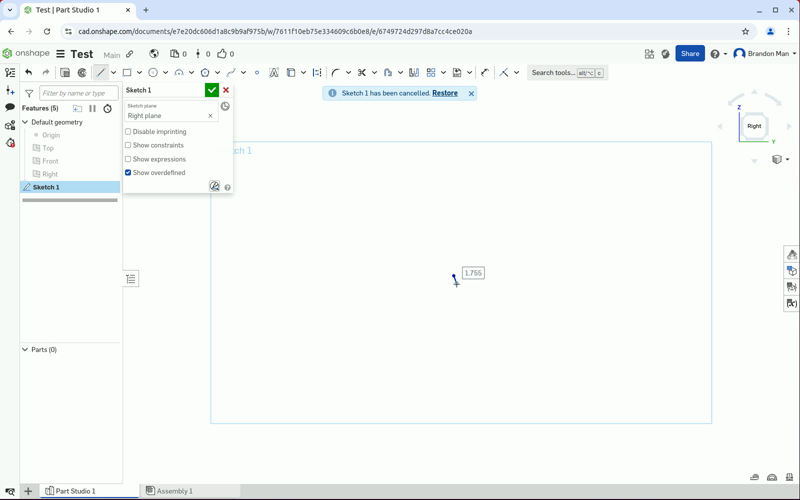
key_down(shift)
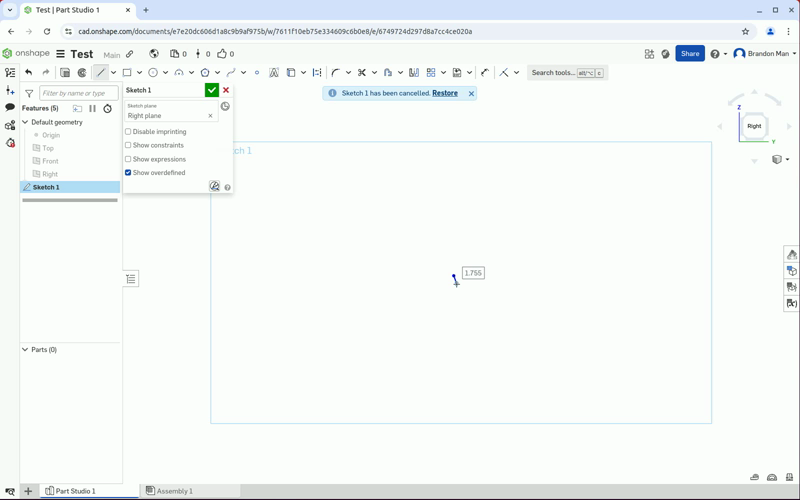
mouse_move(486, 283)
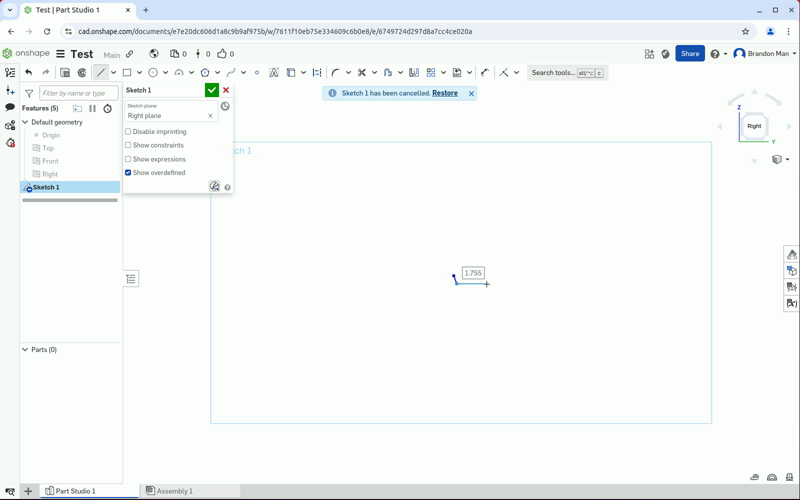
mouse_move(461, 283)
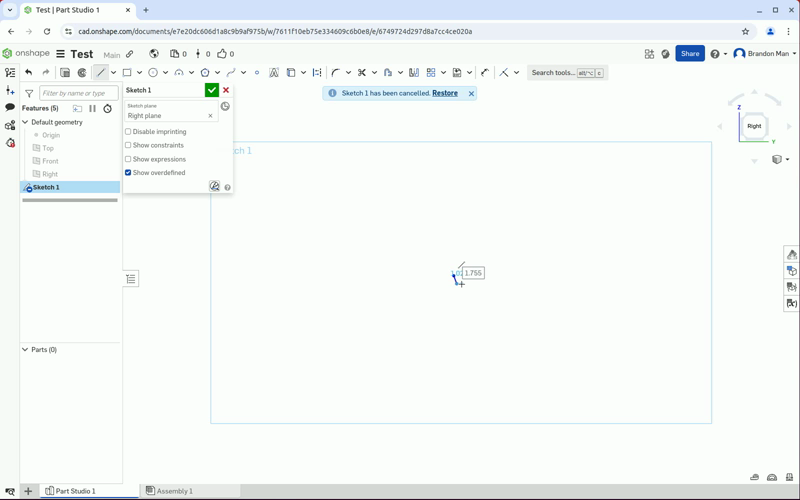
scroll(6)
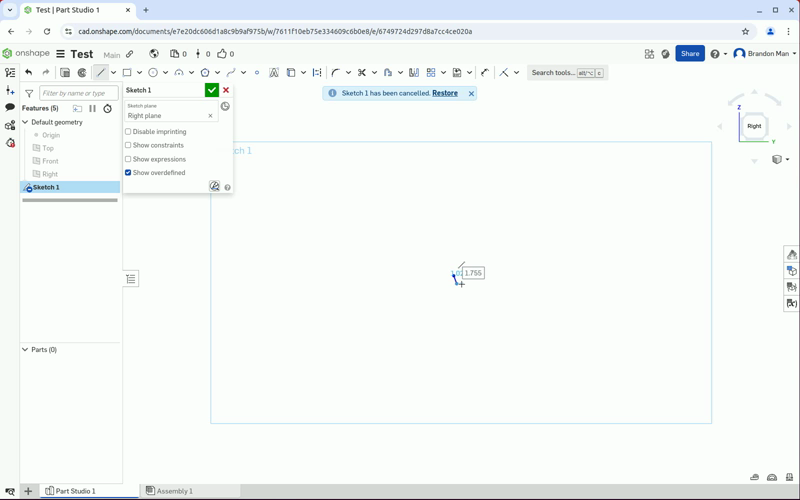
scroll(6)
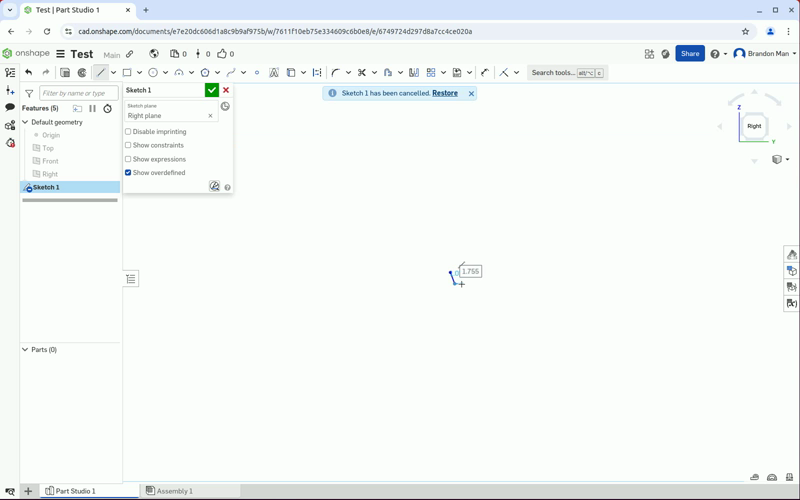
scroll(6)
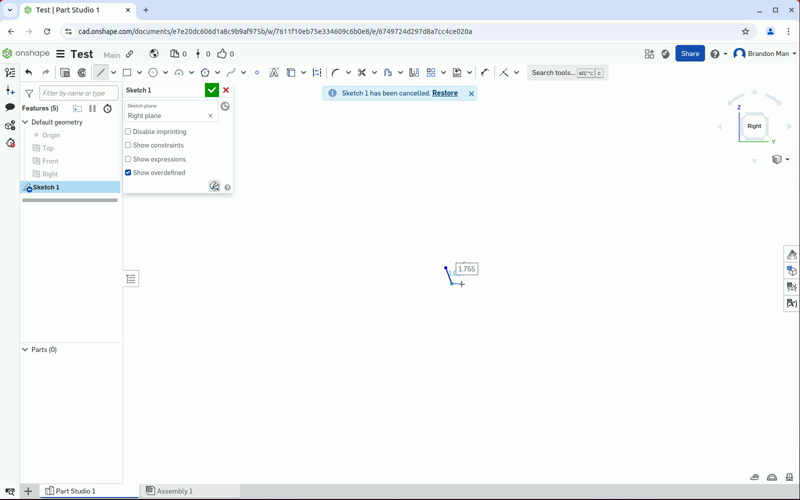
scroll(6)
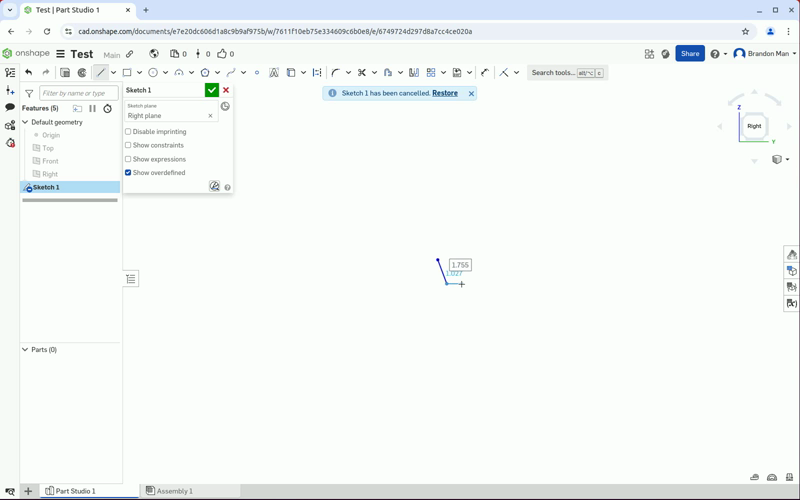
scroll(6)
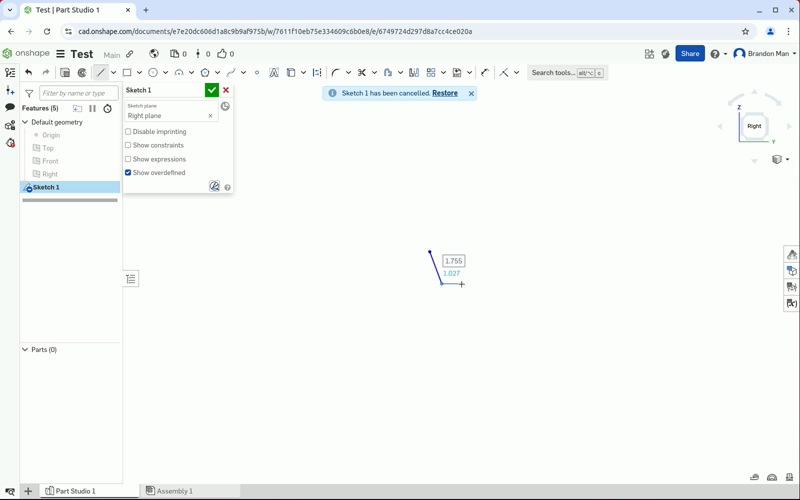
scroll(6)
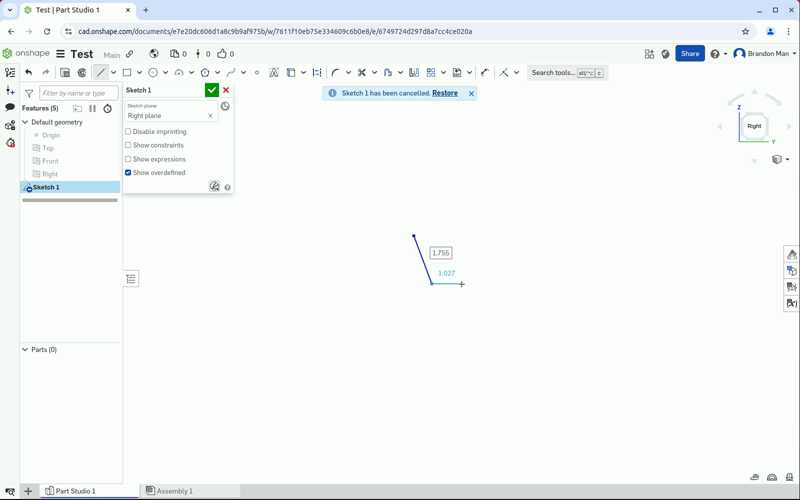
scroll(6)
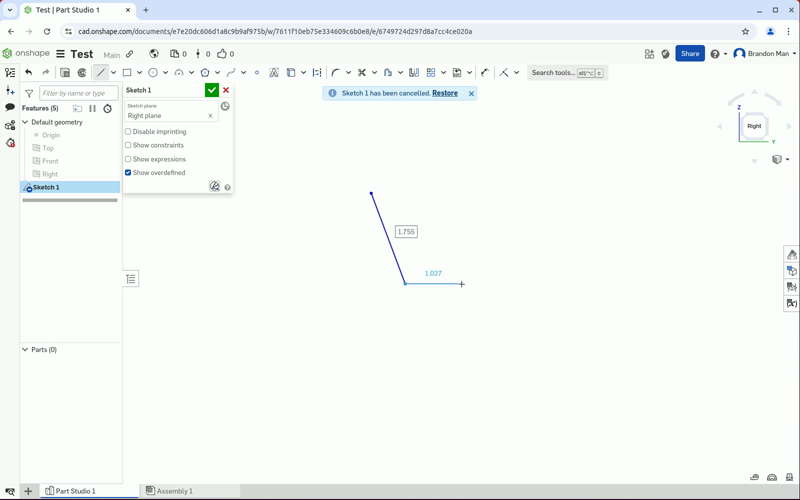
click(461, 283)
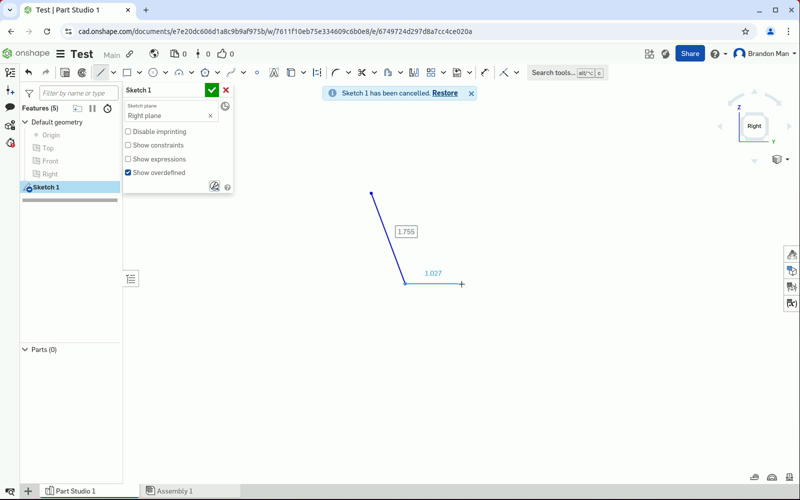
scroll(-6)
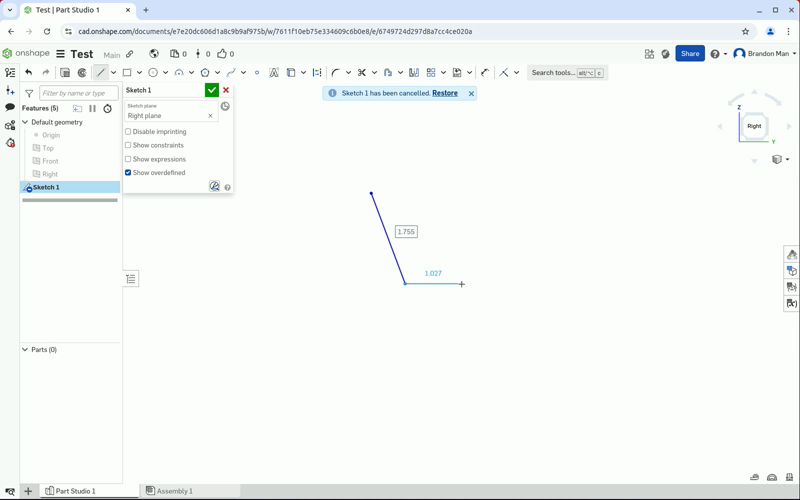
scroll(-6)
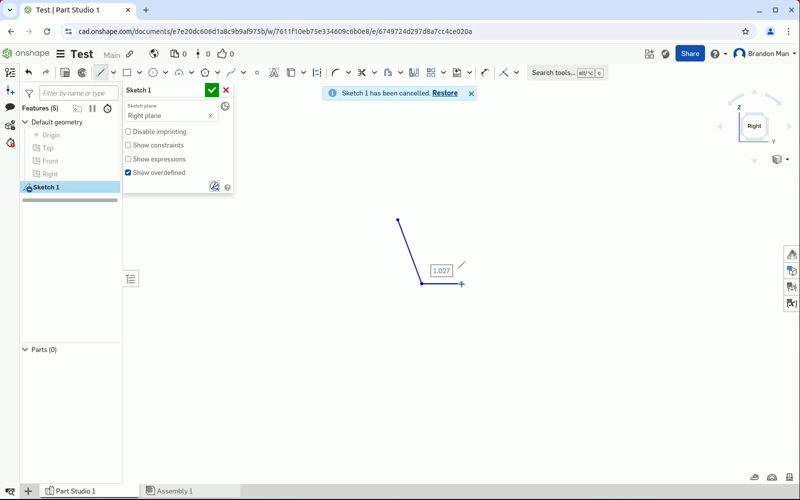
scroll(-6)
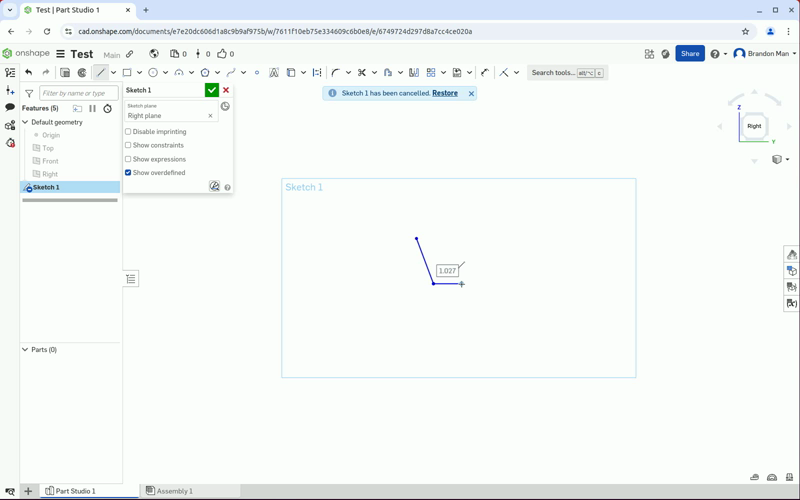
scroll(-6)
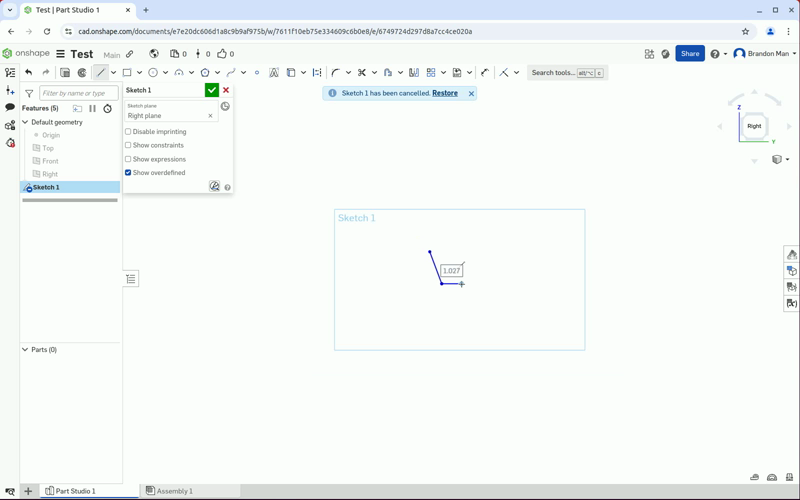
scroll(-6)
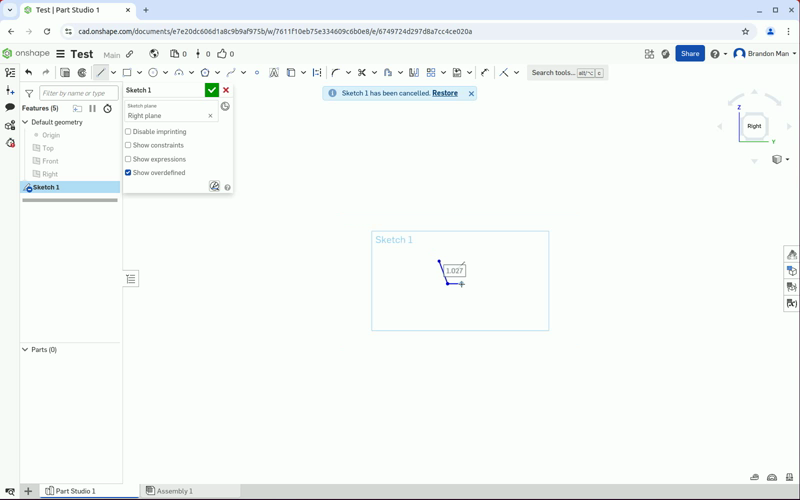
scroll(-6)
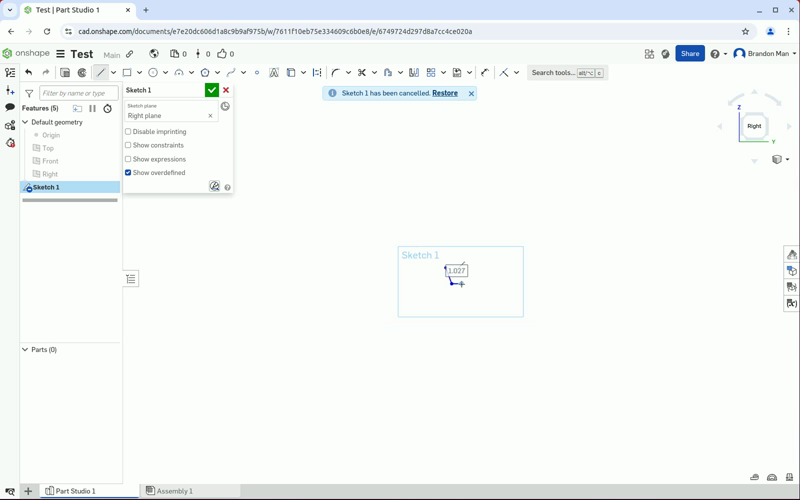
scroll(-6)
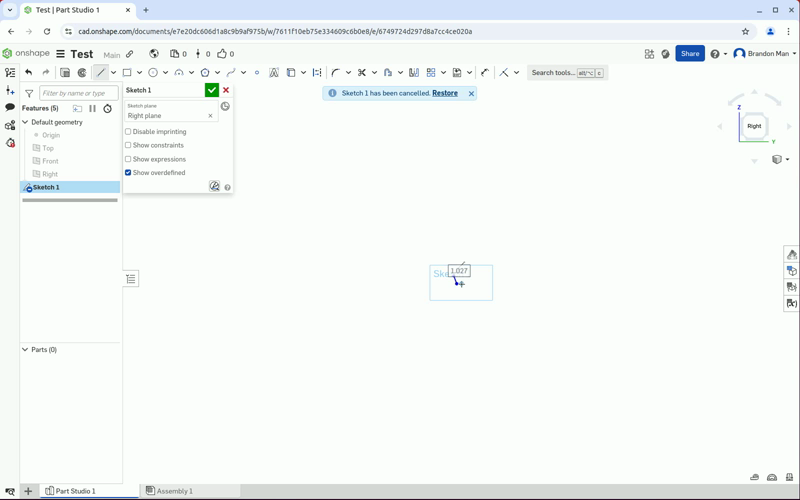
key_up(shift)
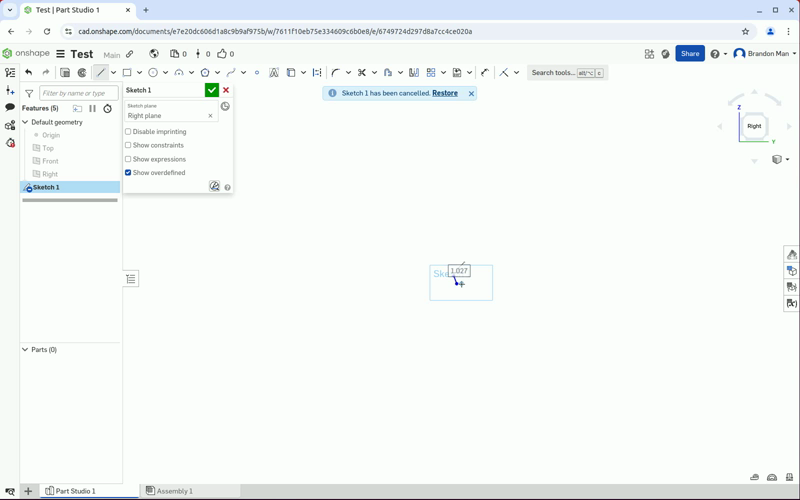
key_down(shift)
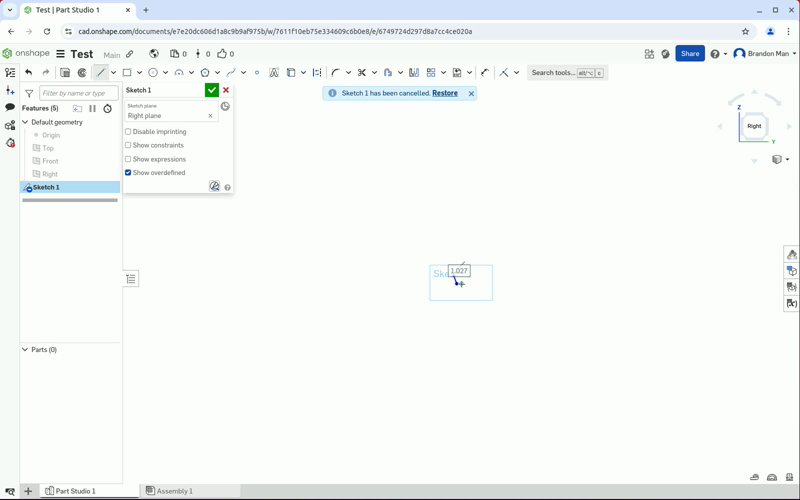
mouse_move(492, 283)
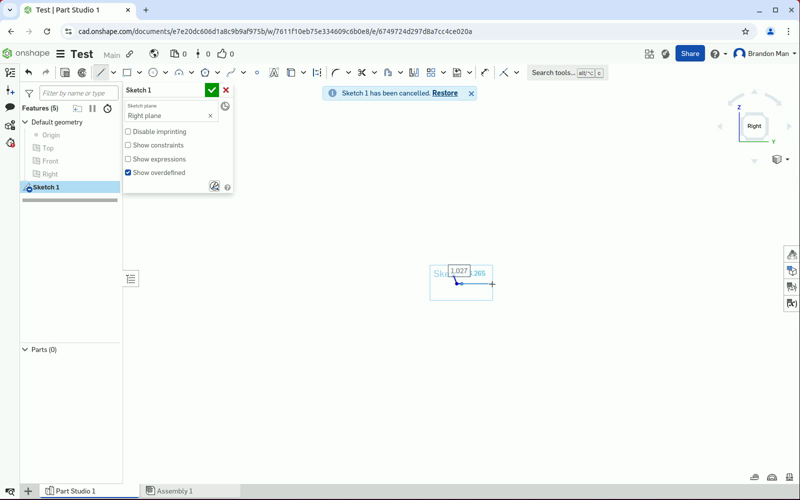
mouse_move(461, 275)
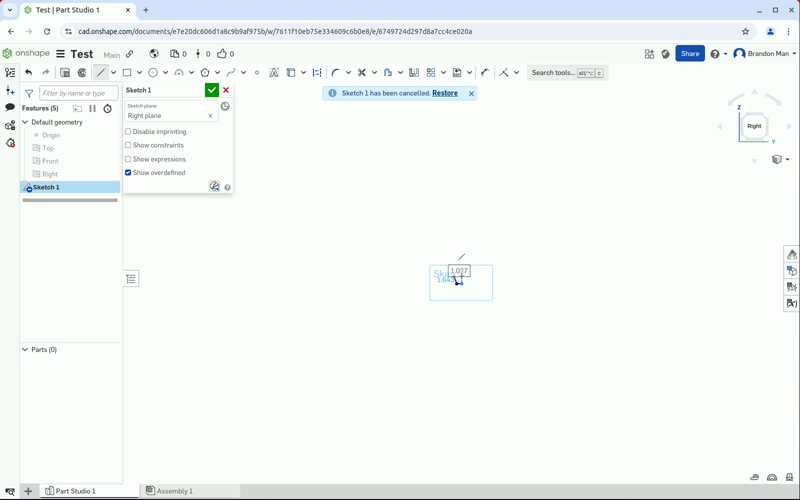
click(461, 275)
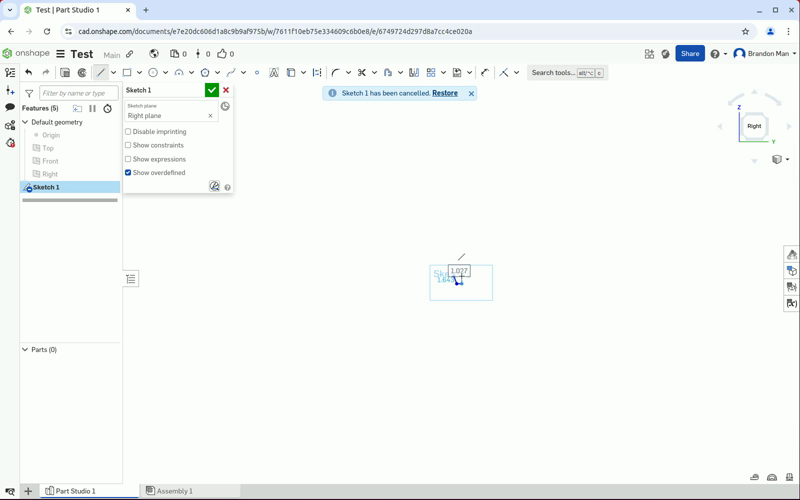
key_up(shift)
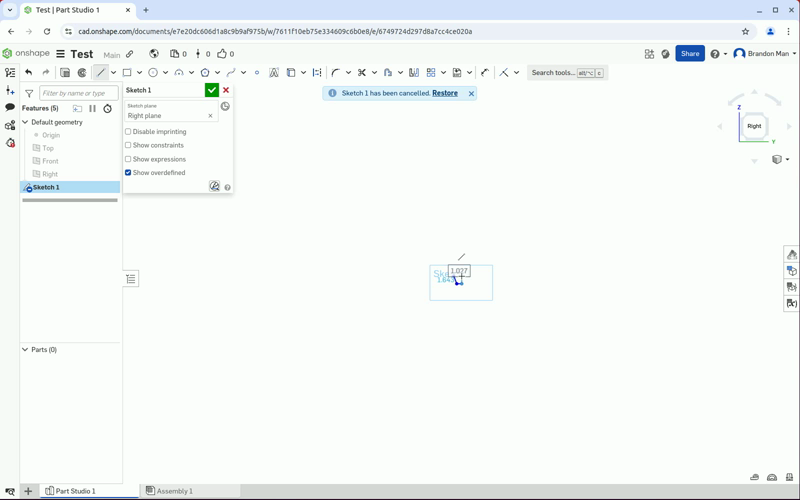
mouse_move(492, 275)
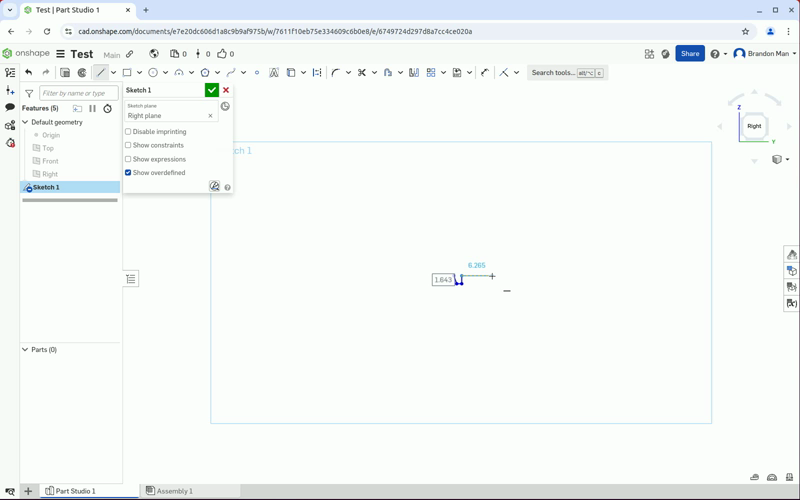
key_down(shift)
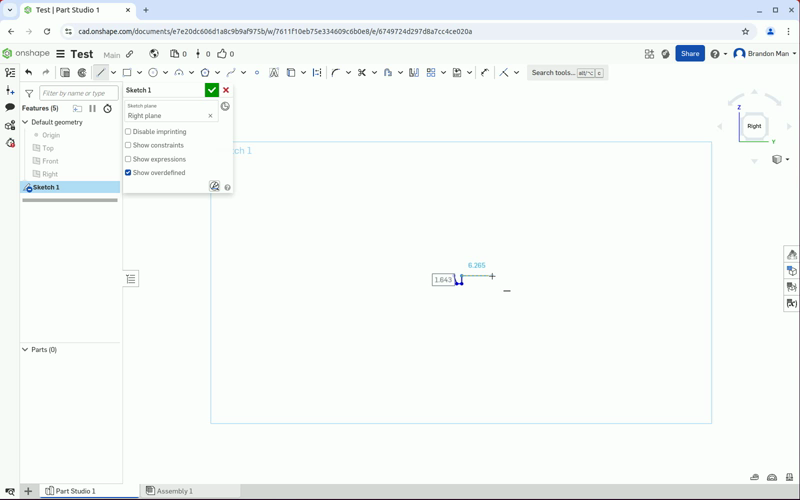
mouse_move(453, 275)
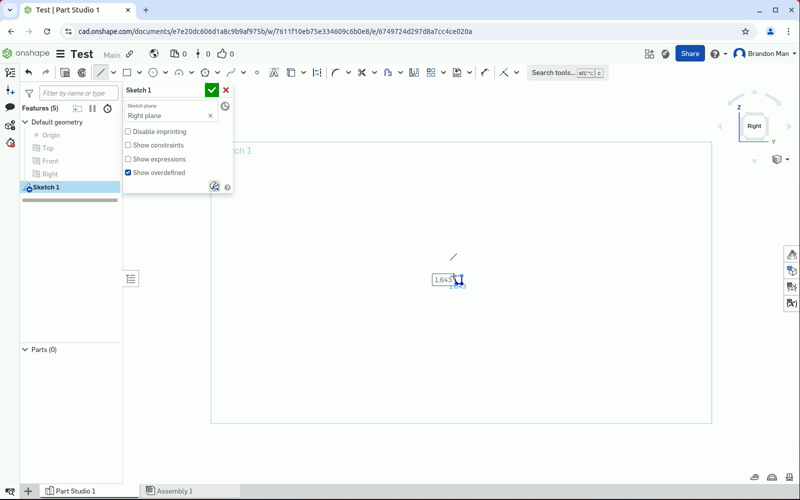
key_up(shift)
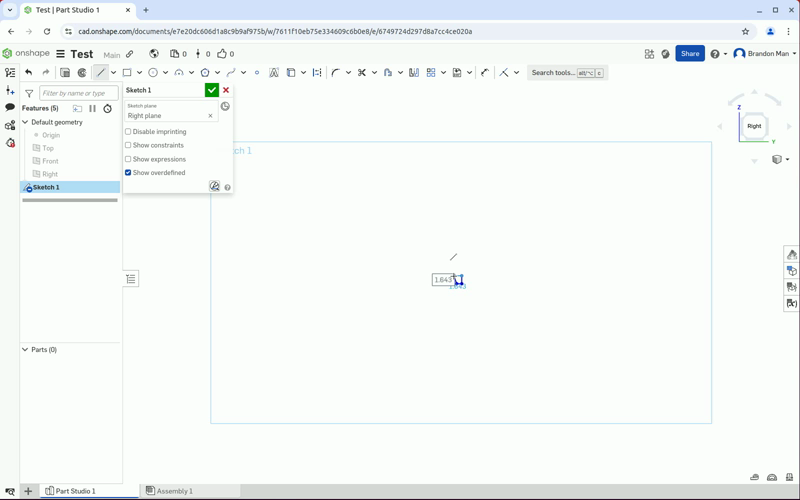
click(453, 275)
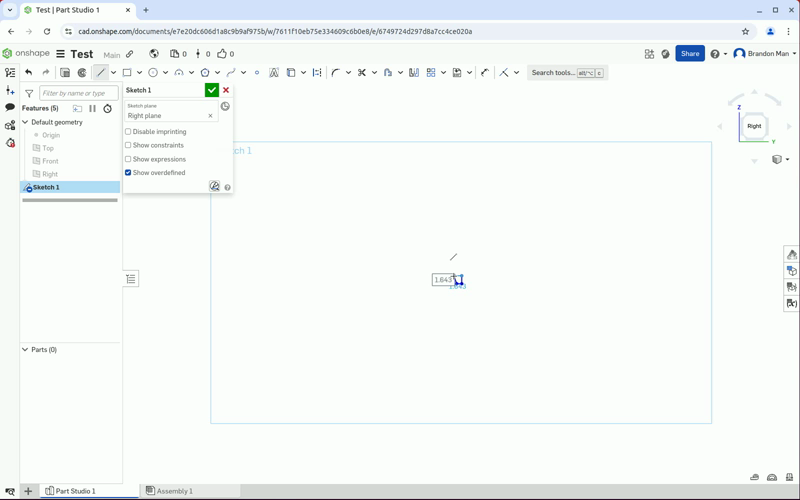
key(esc)
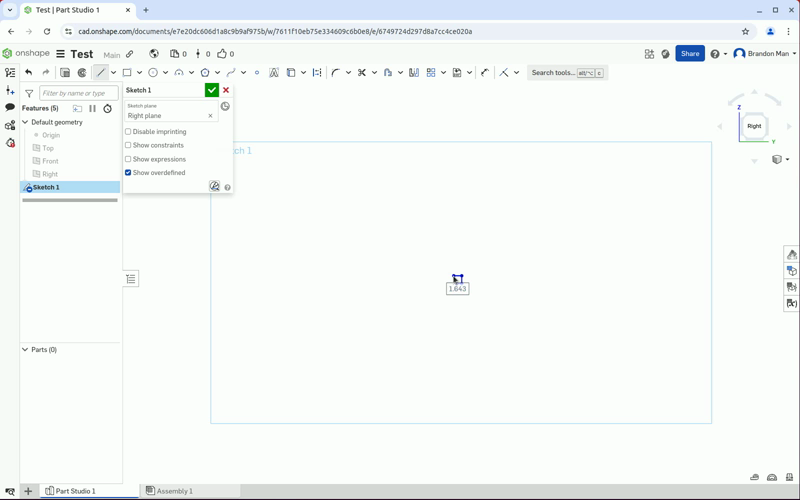
mouse_move(460, 282)
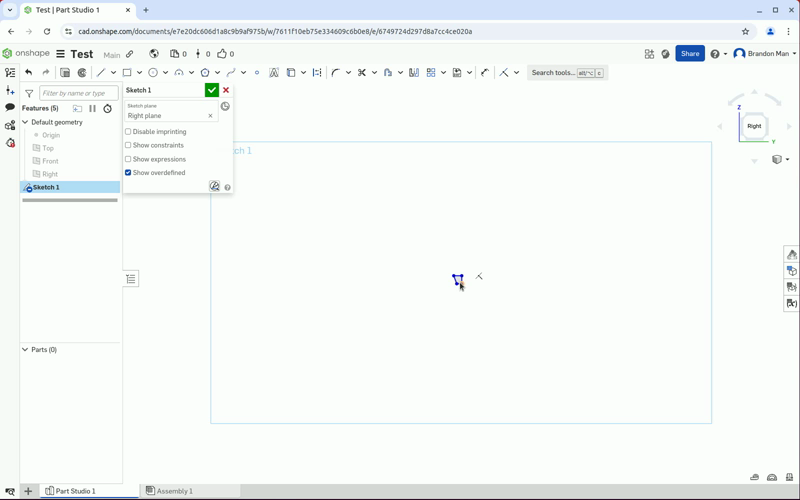
scroll(6)
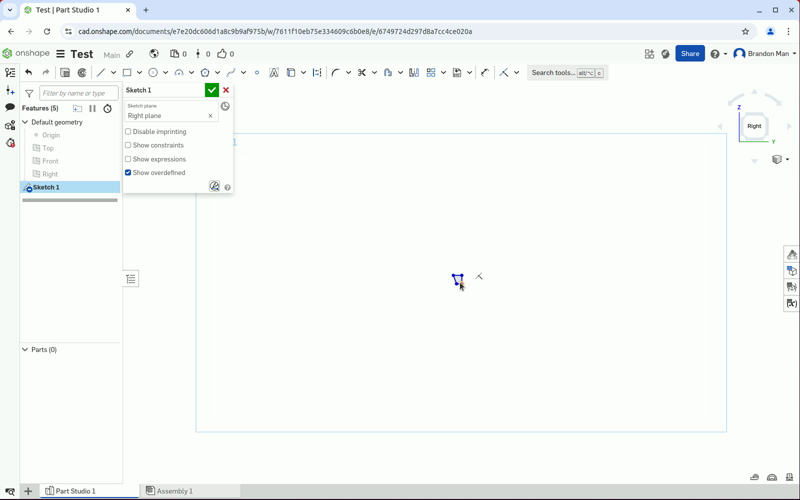
scroll(6)
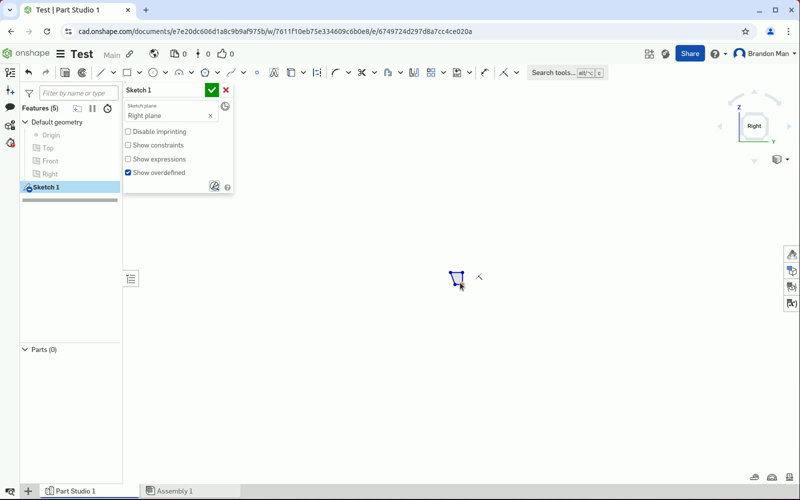
scroll(6)
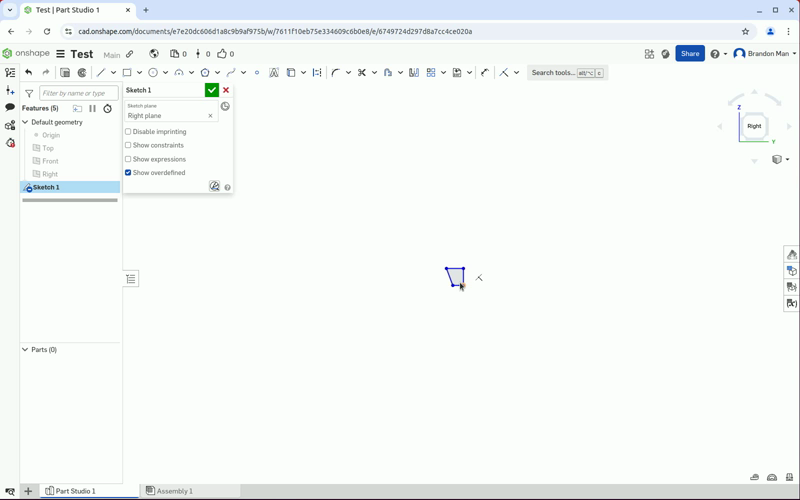
scroll(6)
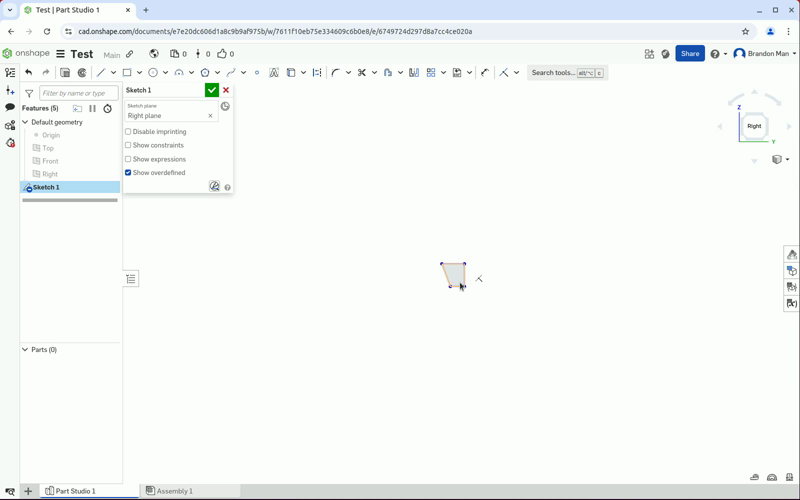
scroll(6)
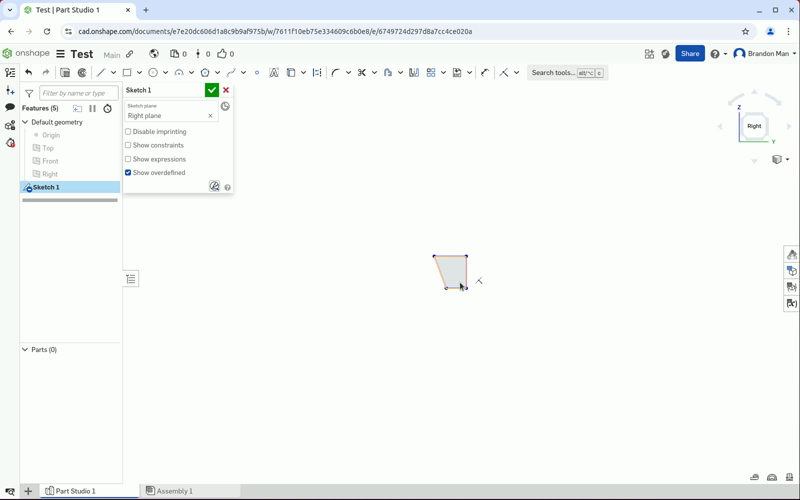
scroll(6)
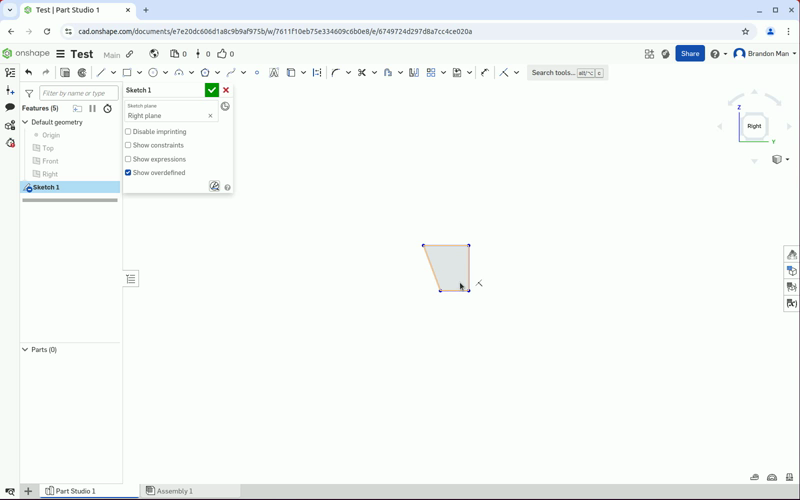
scroll(6)
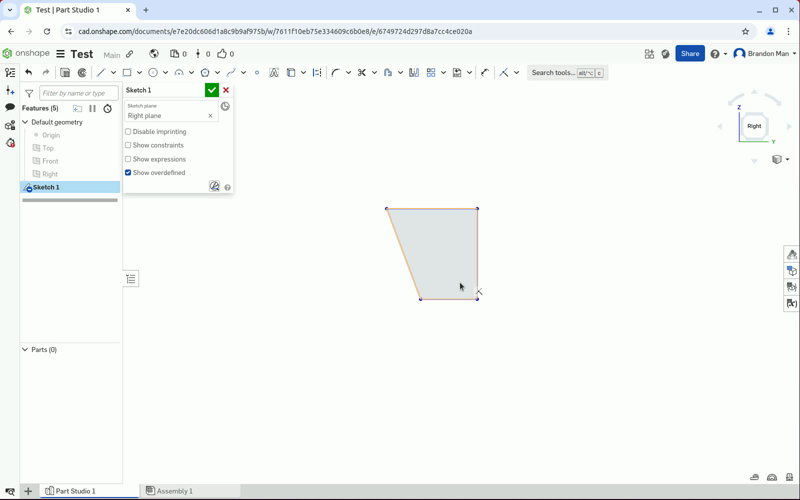
click(460, 282)
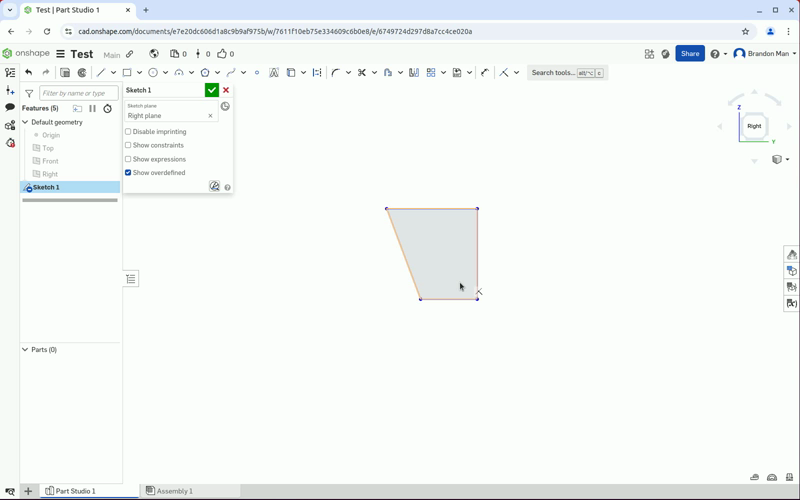
scroll(-6)
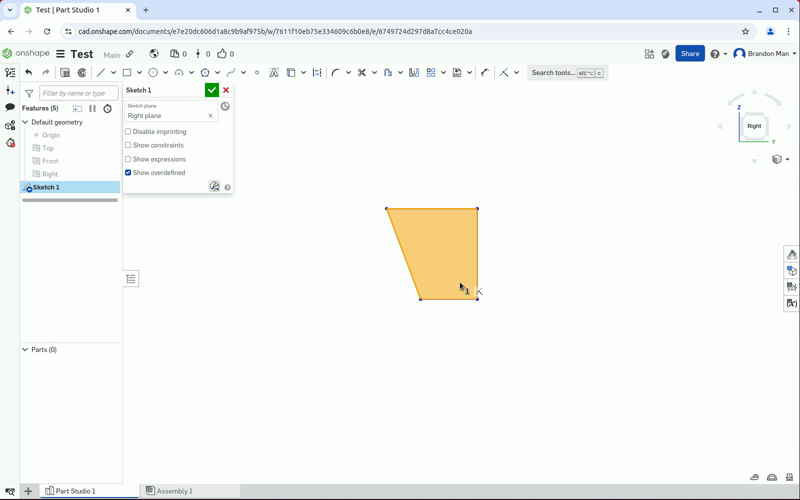
scroll(-6)
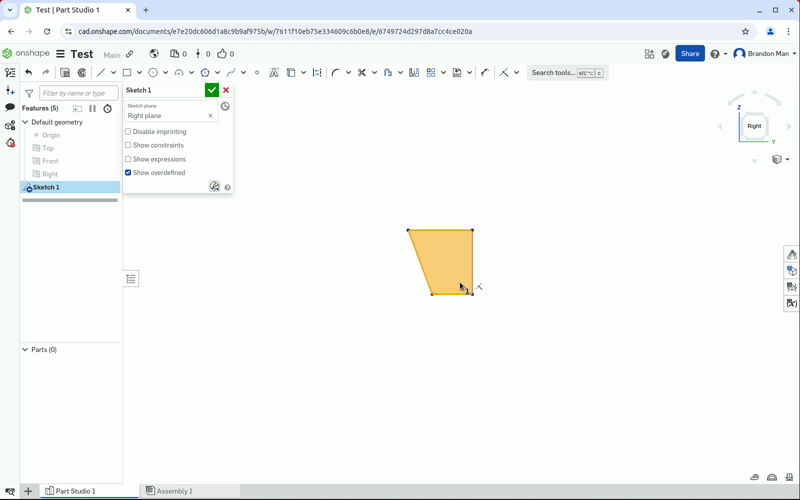
scroll(-6)
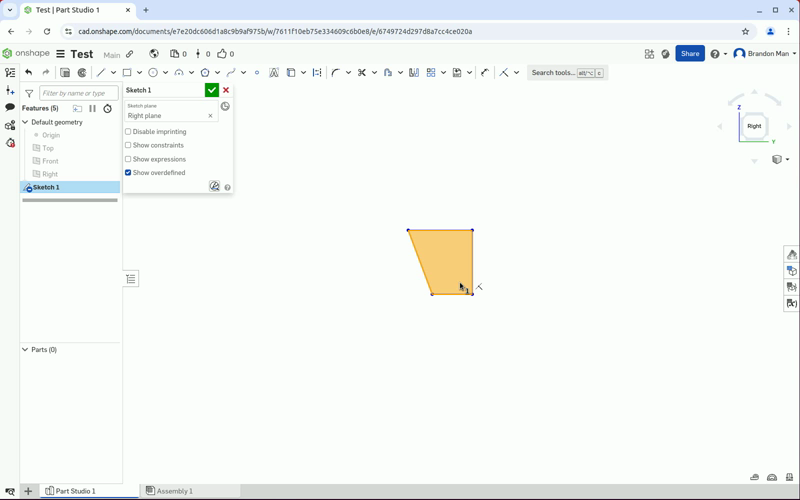
scroll(-6)
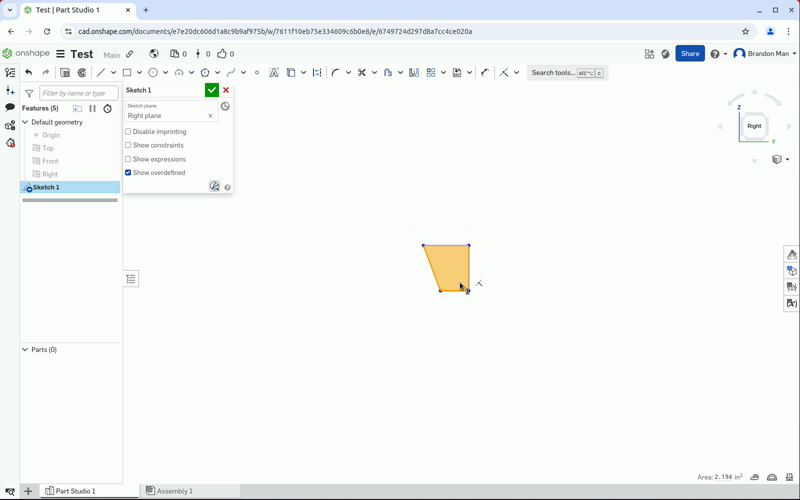
scroll(-6)
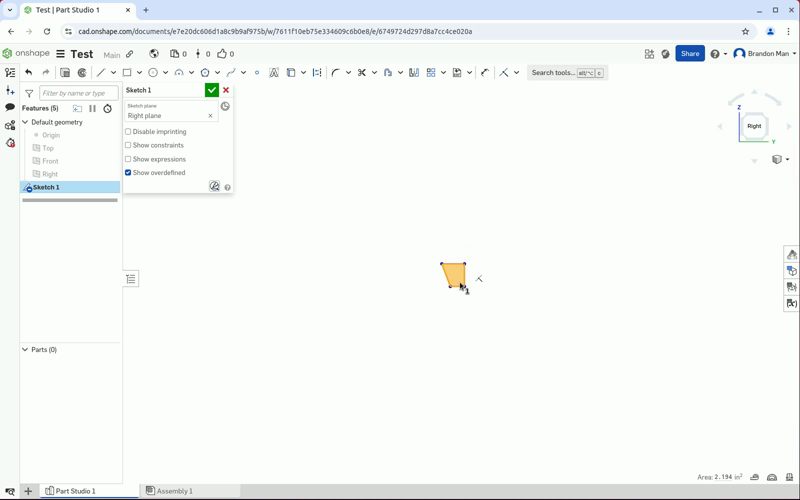
scroll(-6)
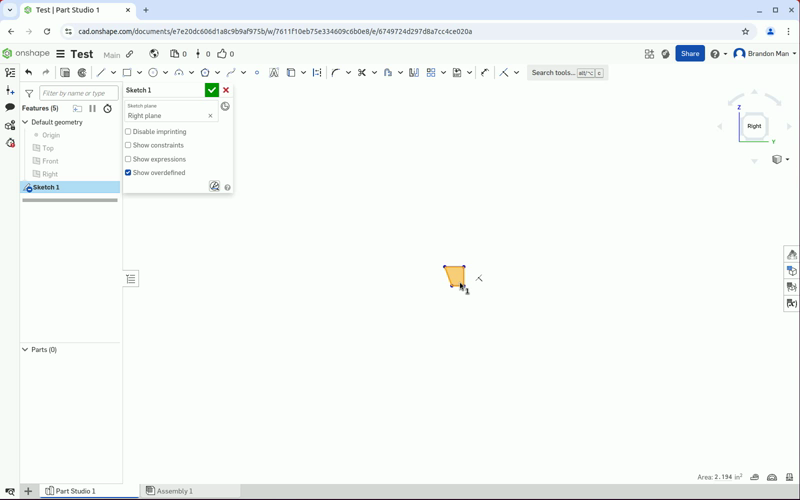
scroll(-6)
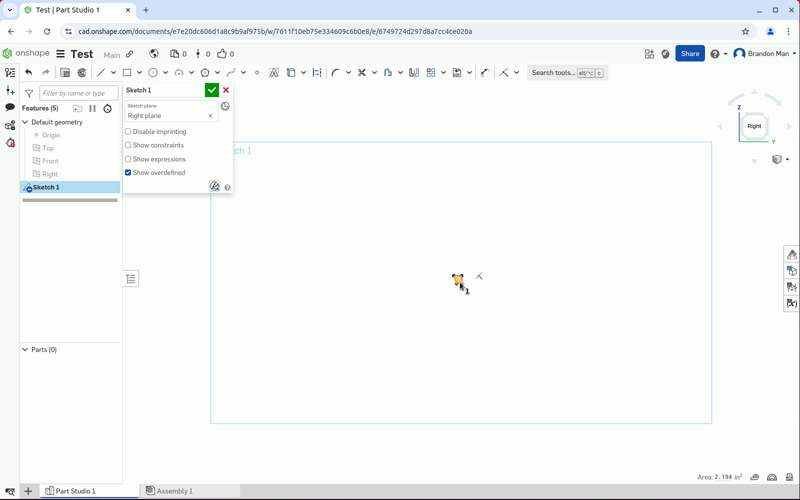
mouse_move(73, 352)
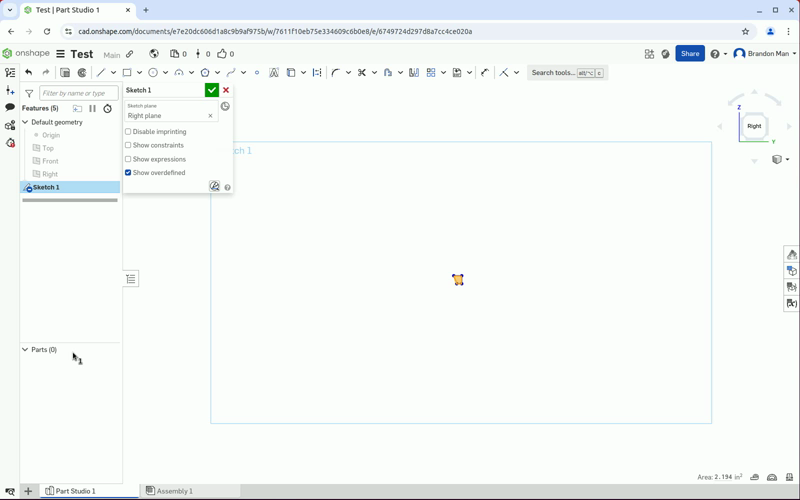
key(shift+y)
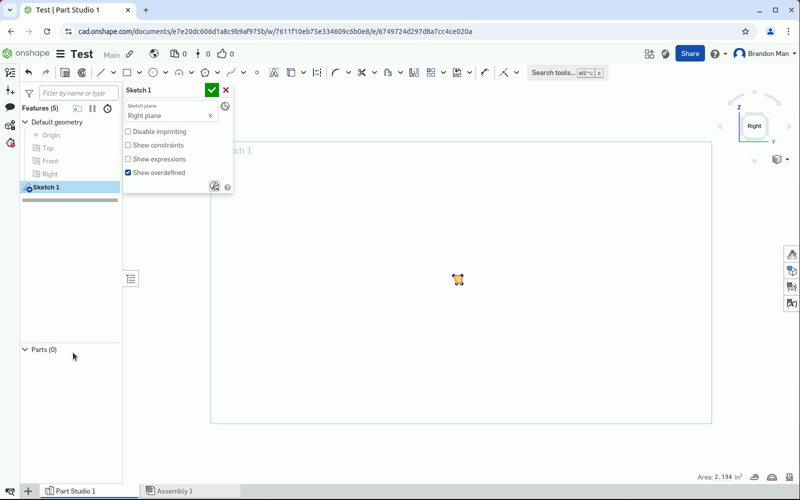
key(shift+e)
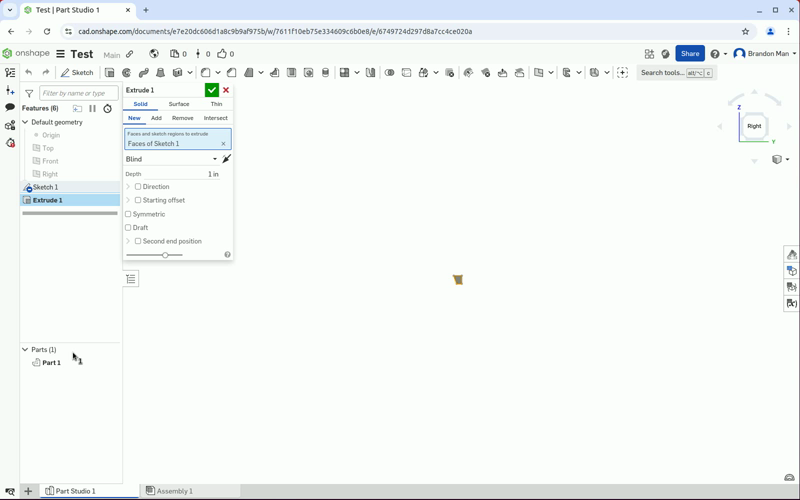
mouse_move(143, 106)
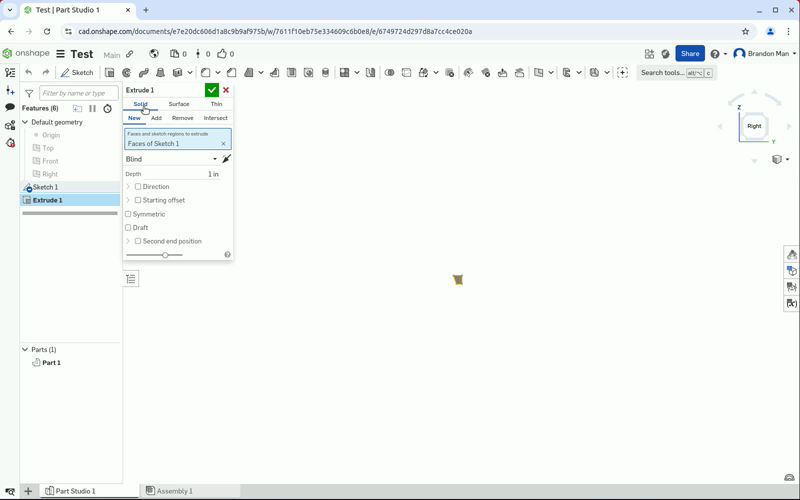
click(143, 106)
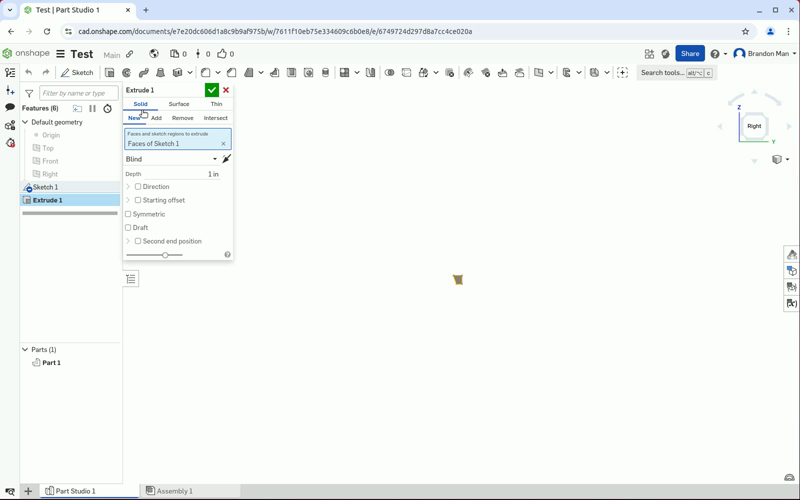
mouse_move(137, 120)
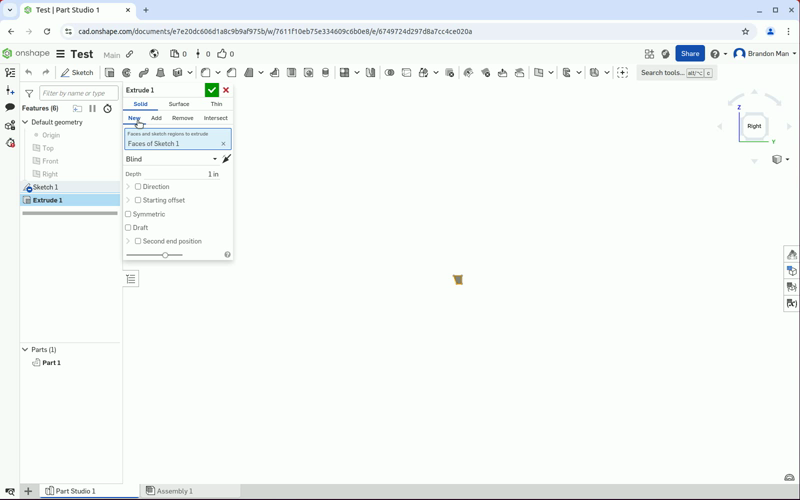
click(137, 120)
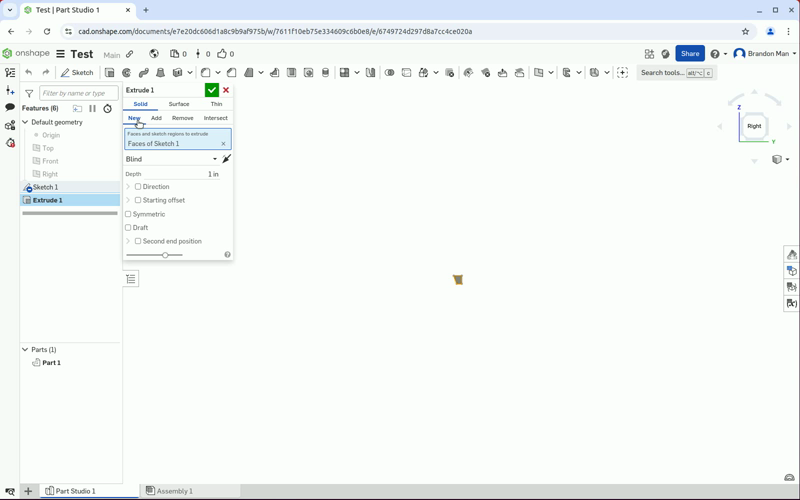
key(tab, 4)
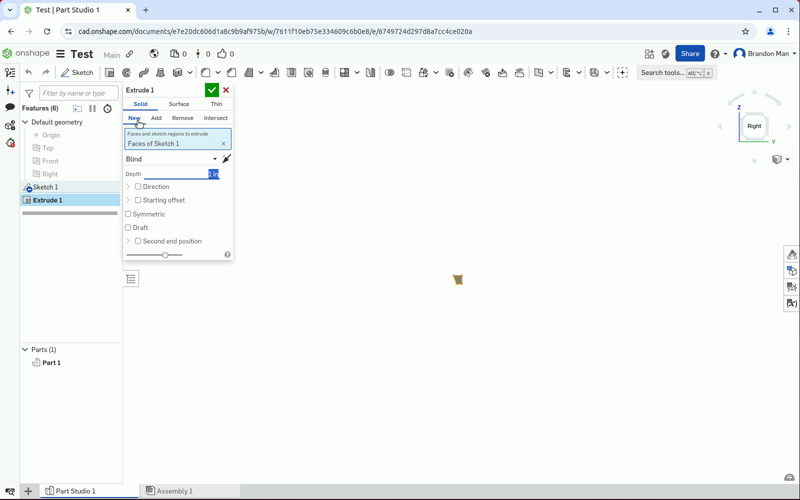
text(23.108)
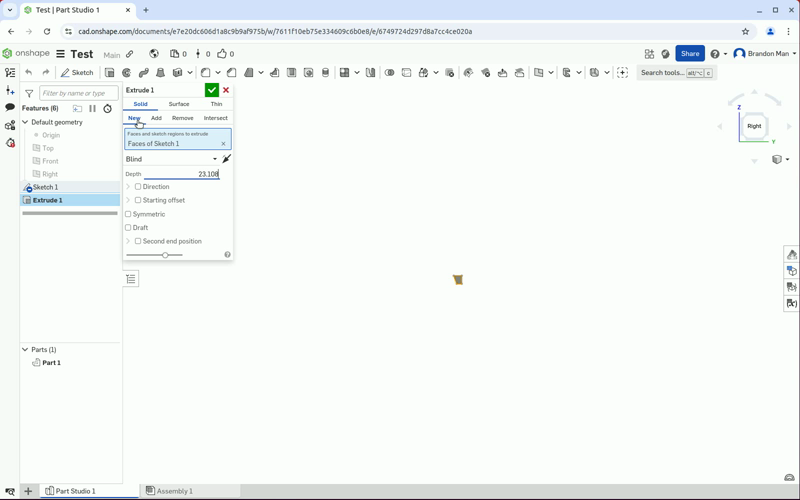
key(enter)
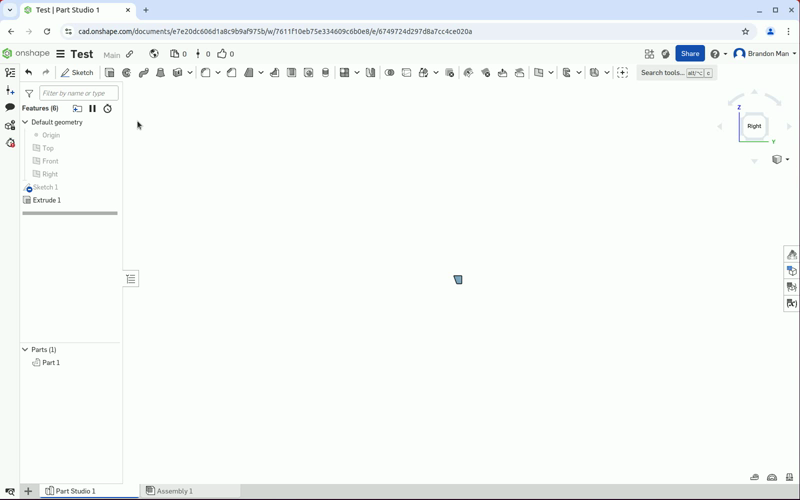
key(shift+h)
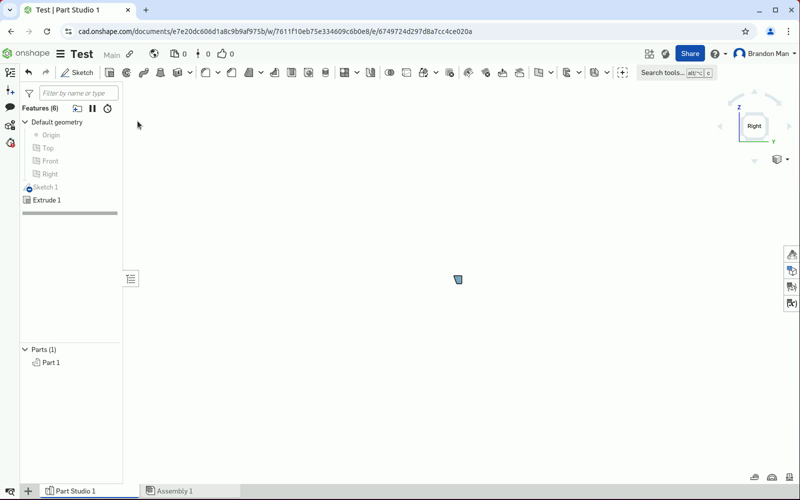
key(shift+h)
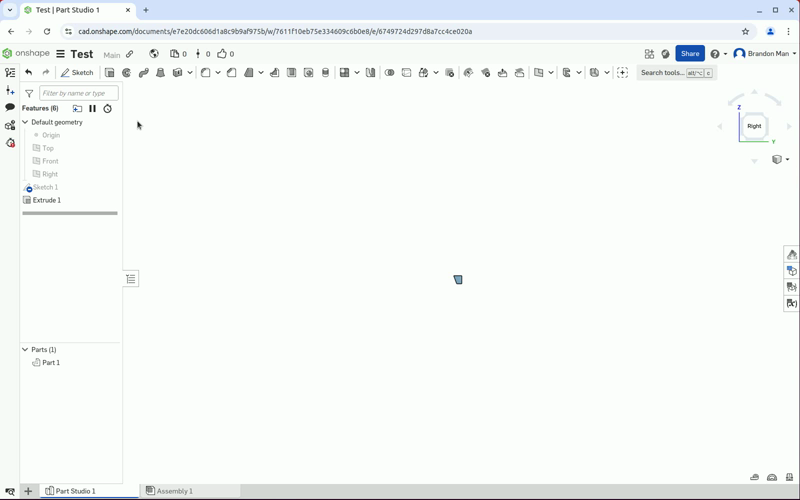
mouse_move(73, 189)
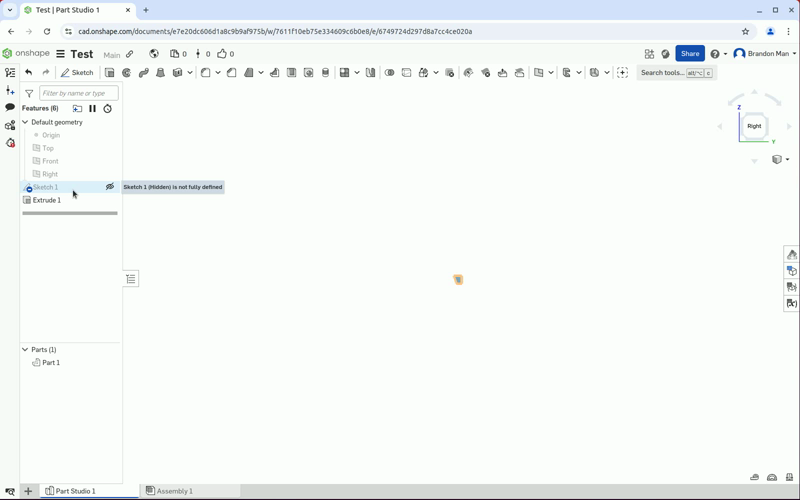
click(73, 189)
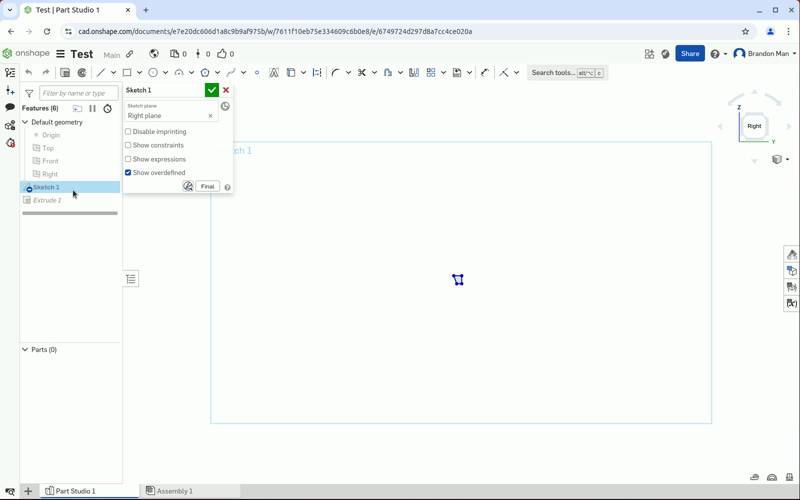
mouse_move(229, 92)
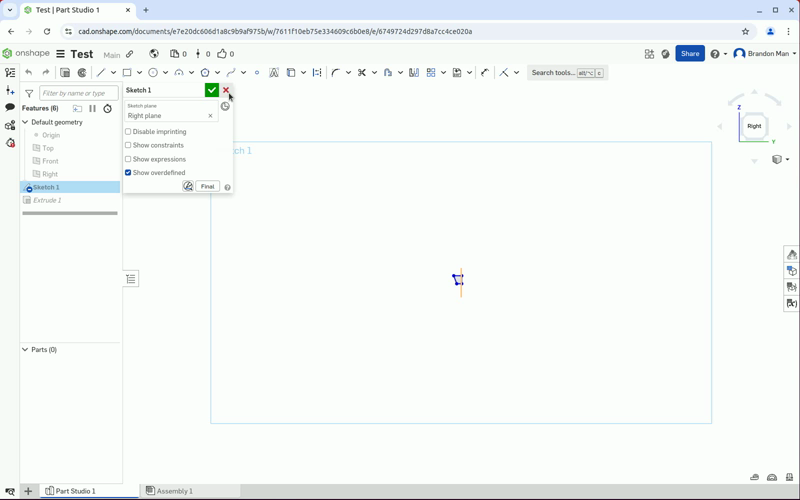
click(229, 92)
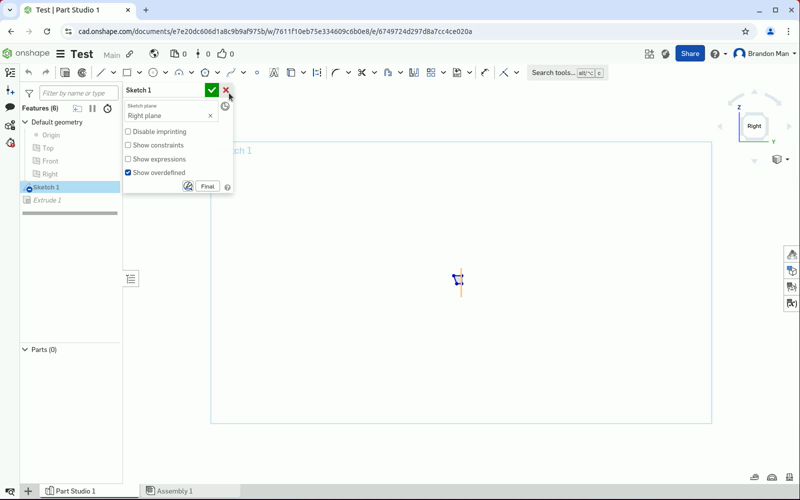
key(shift+s)
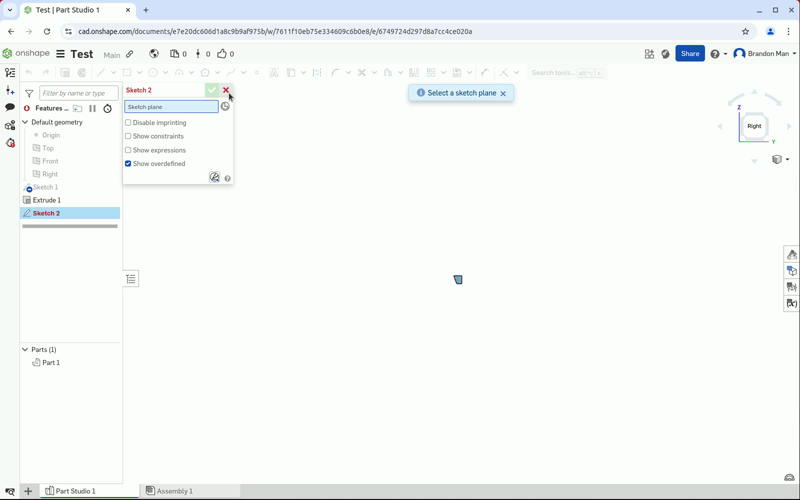
mouse_move(73, 176)
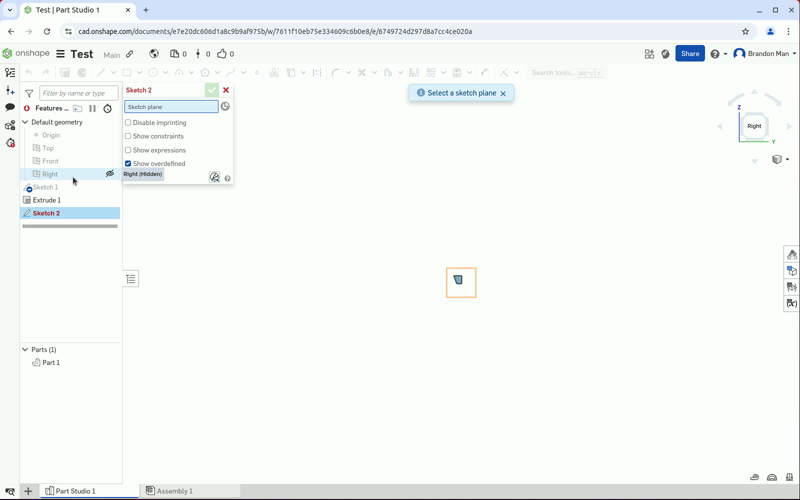
click(73, 176)
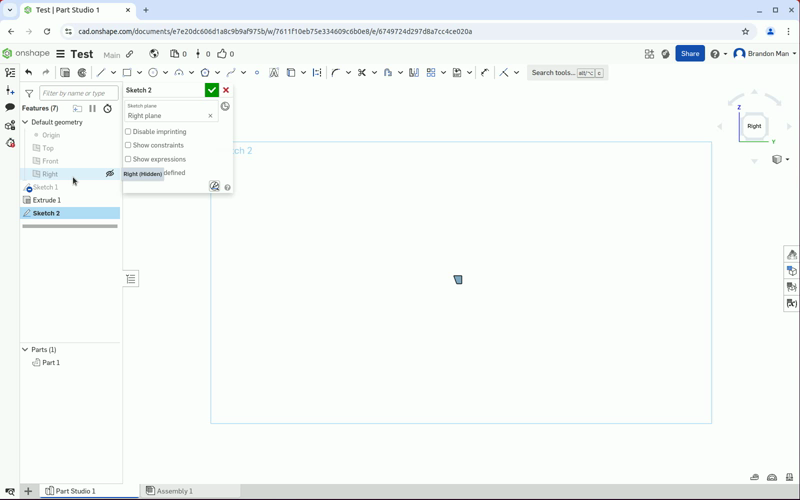
mouse_move(73, 352)
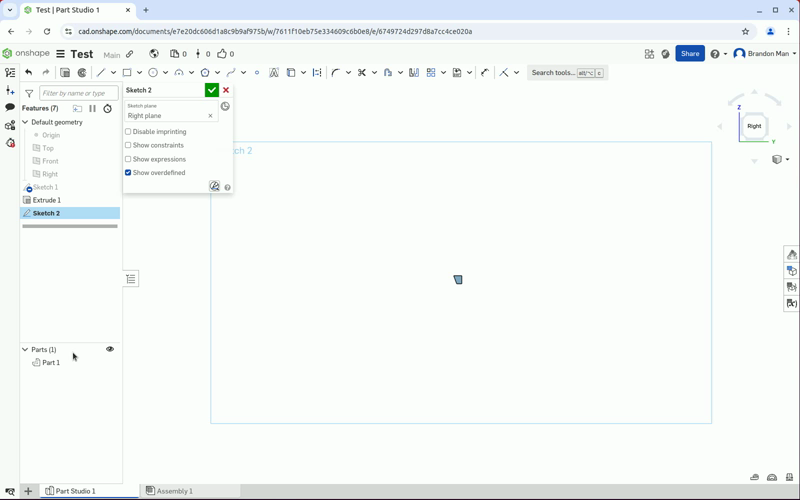
key(y)
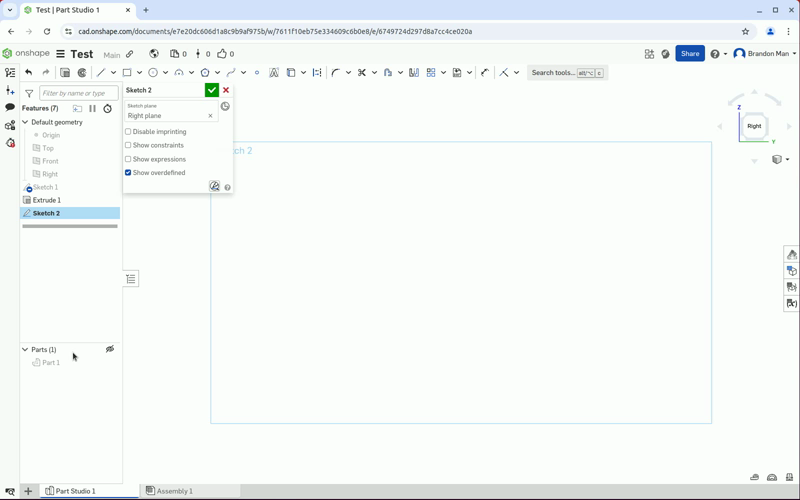
key(l)
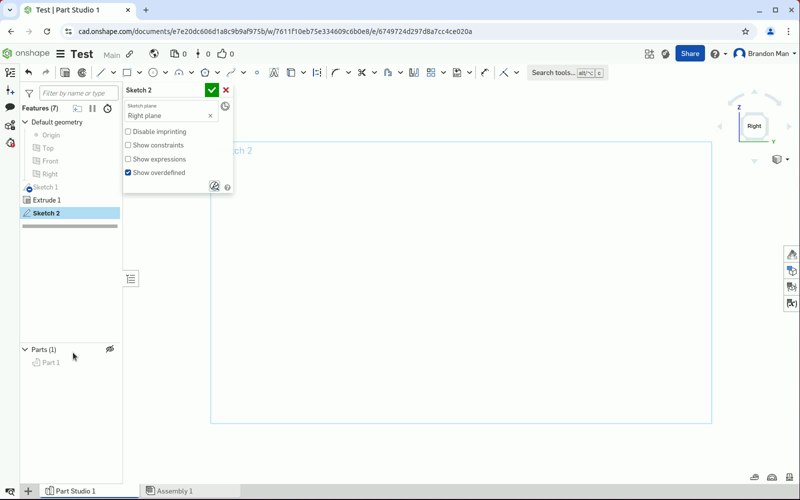
key_down(shift)
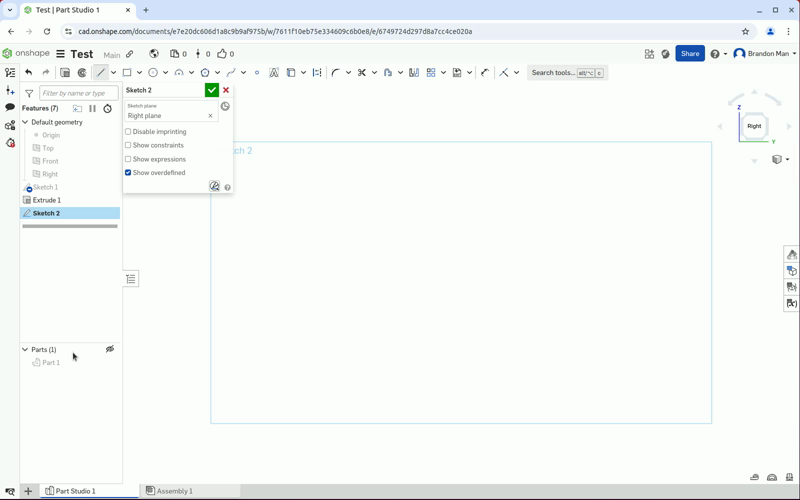
mouse_move(460, 282)
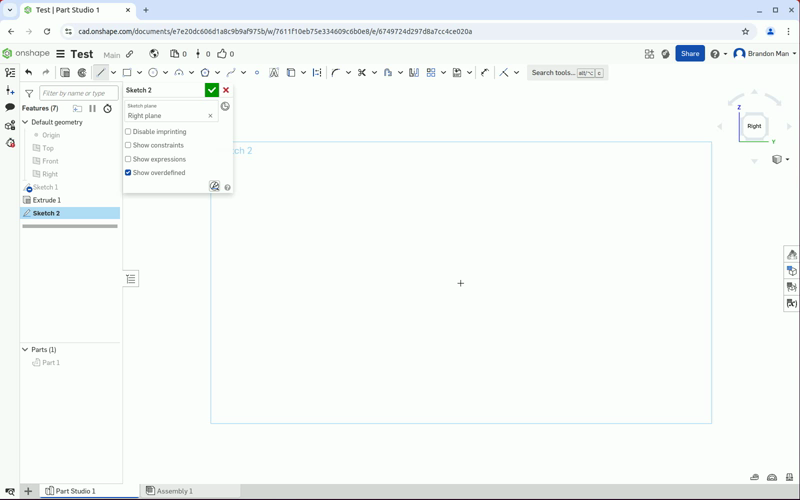
click(460, 282)
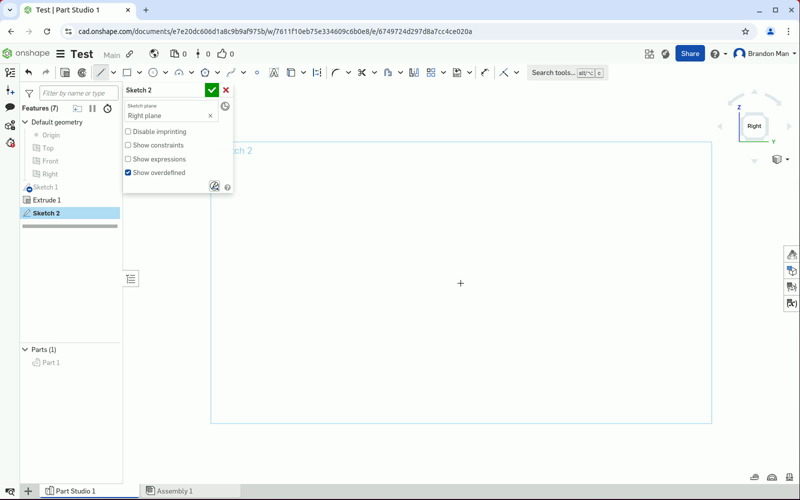
key_up(shift)
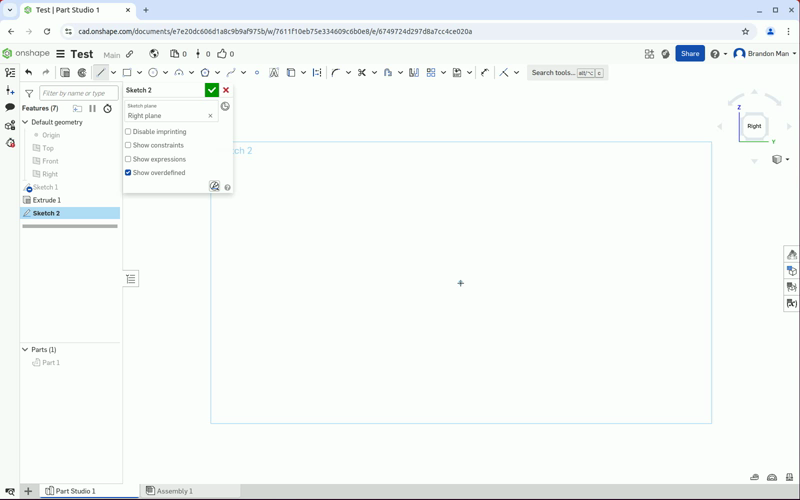
key_down(shift)
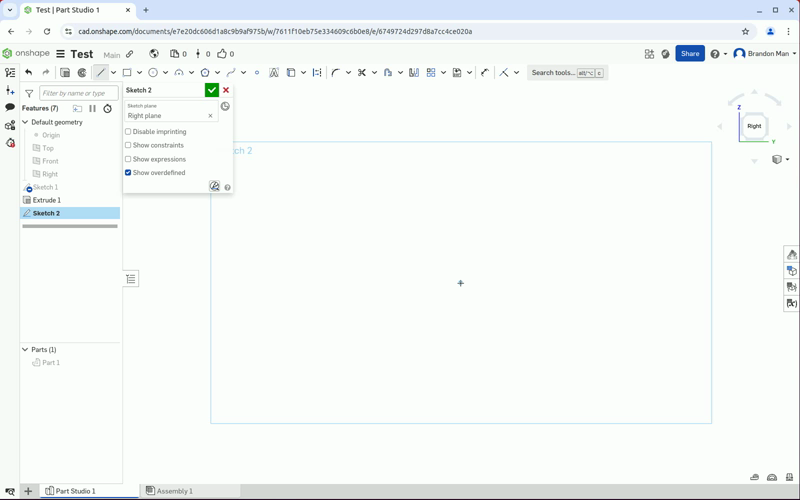
mouse_move(490, 282)
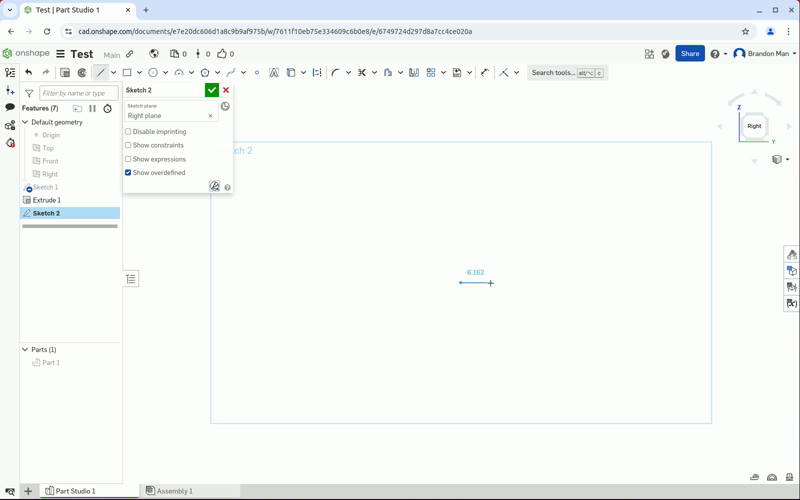
mouse_move(465, 282)
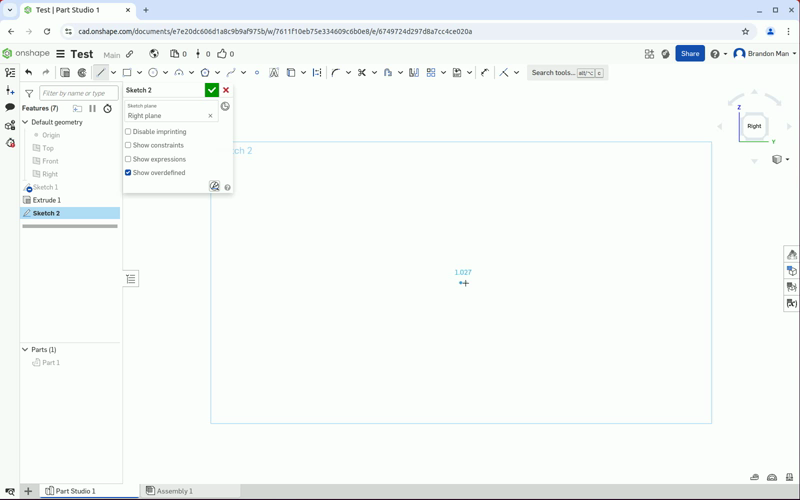
scroll(6)
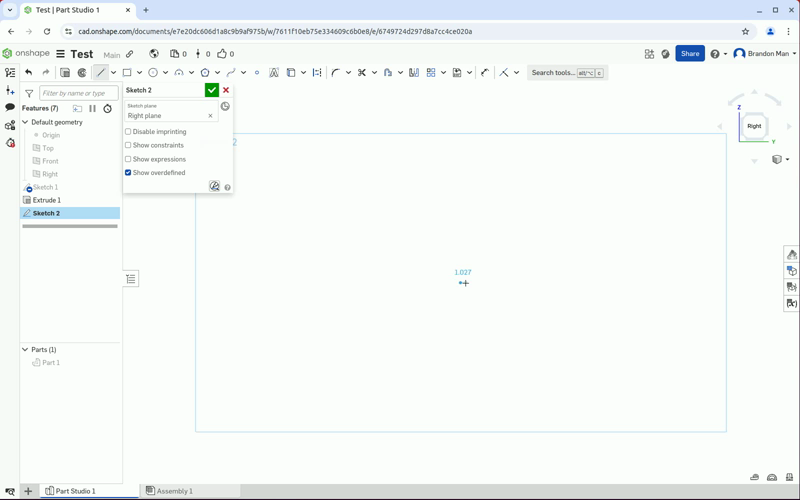
scroll(6)
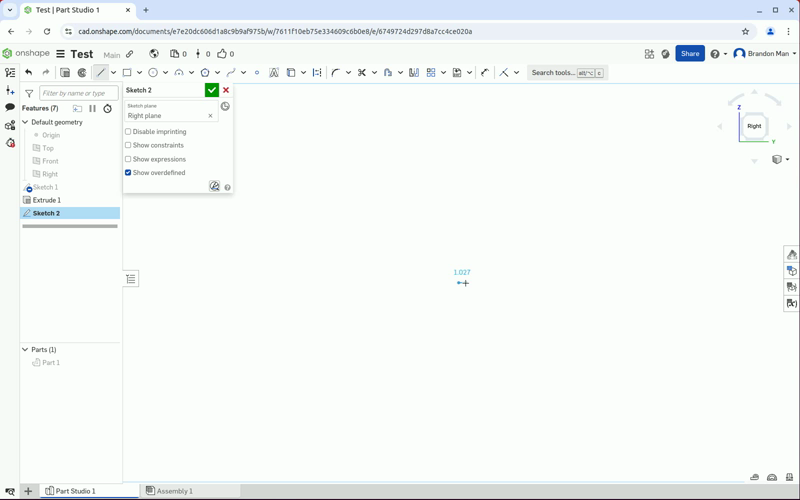
scroll(6)
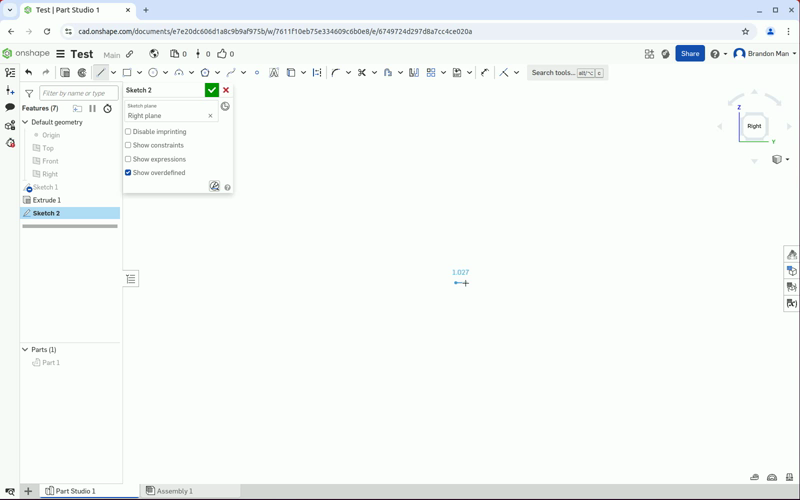
scroll(6)
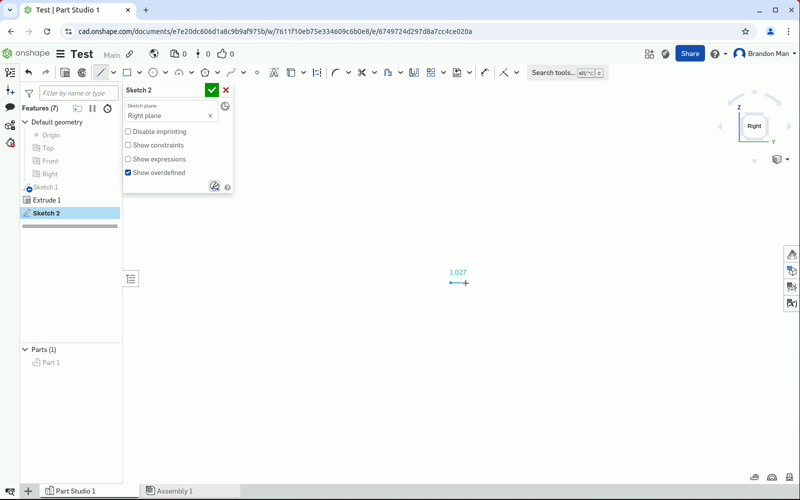
scroll(6)
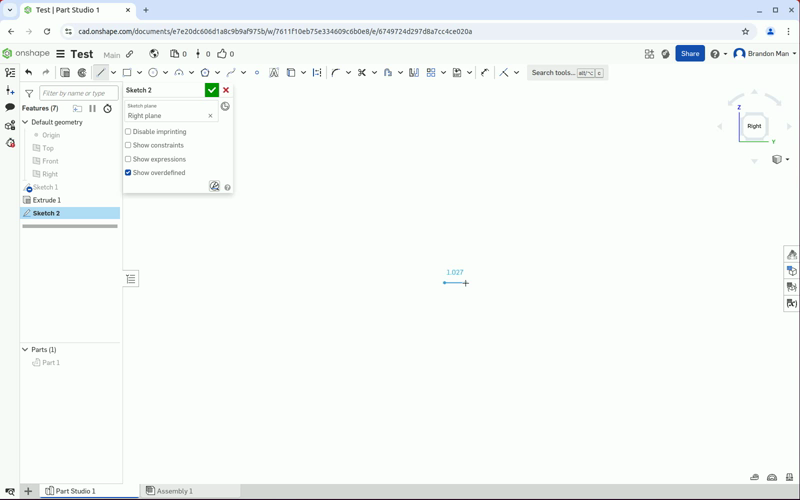
scroll(6)
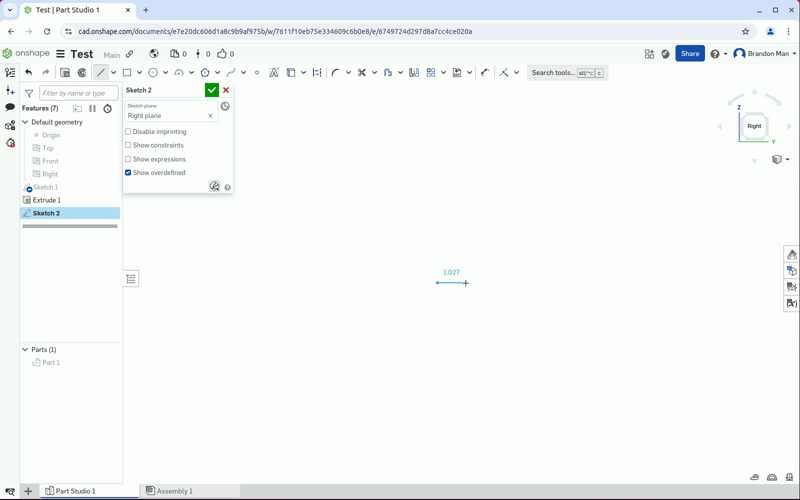
scroll(6)
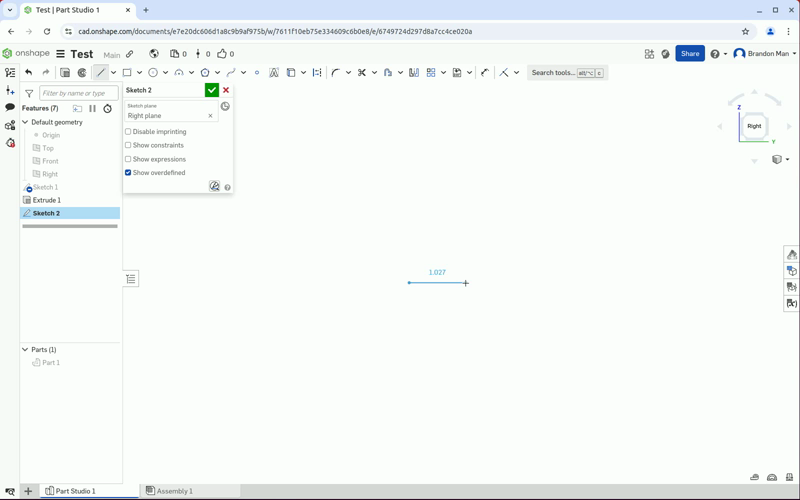
click(465, 282)
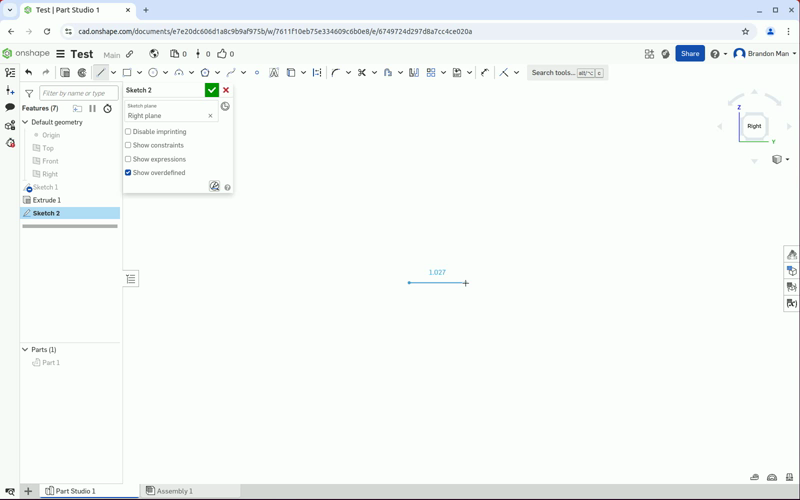
scroll(-6)
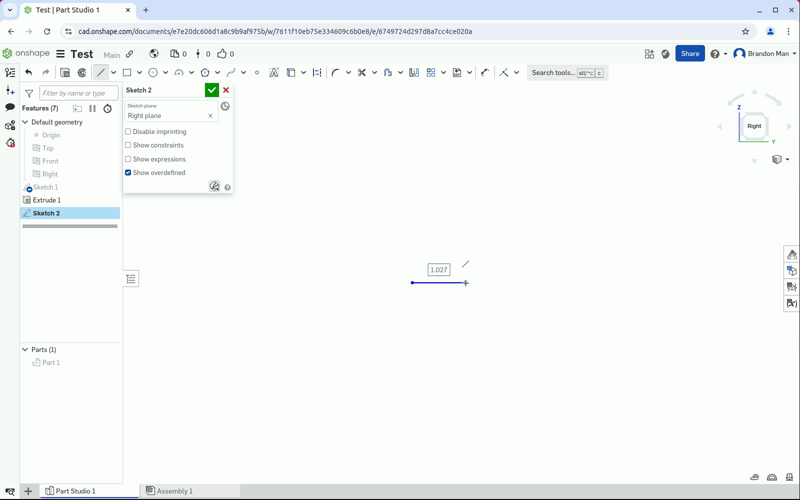
scroll(-6)
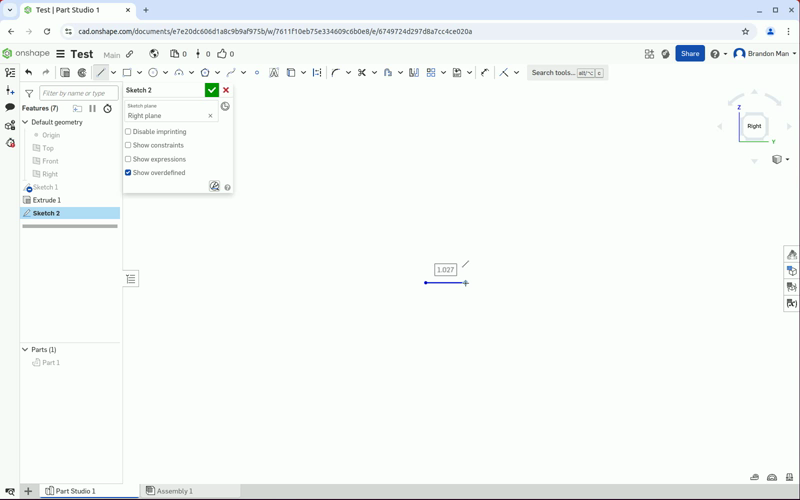
scroll(-6)
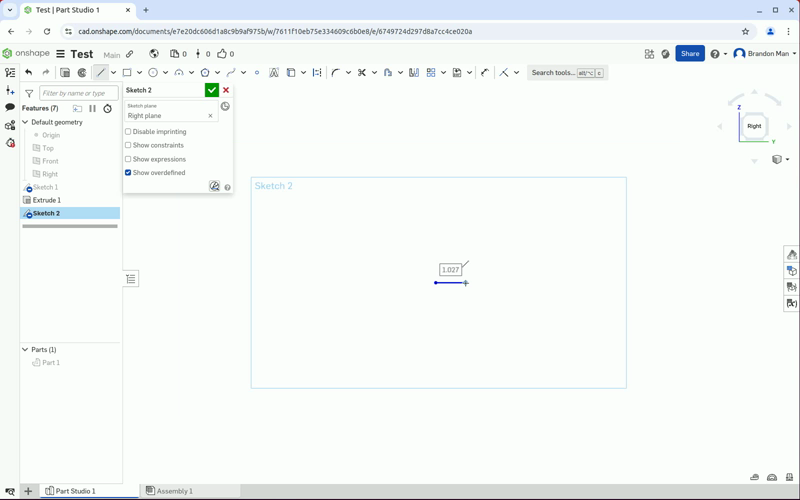
scroll(-6)
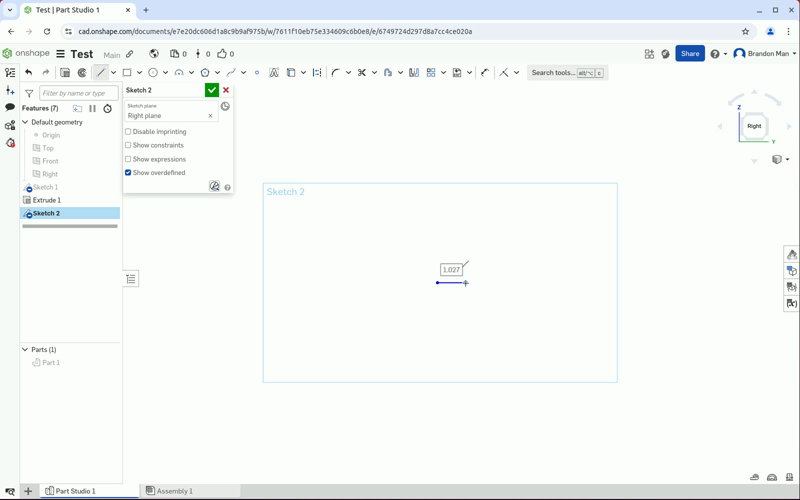
scroll(-6)
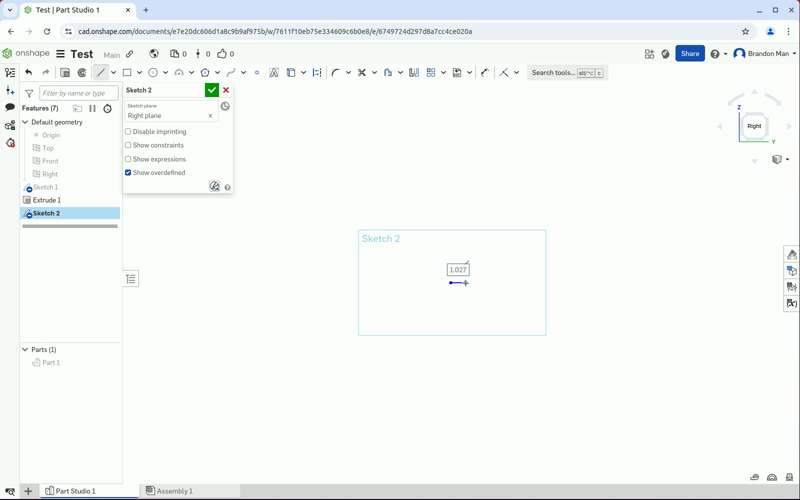
scroll(-6)
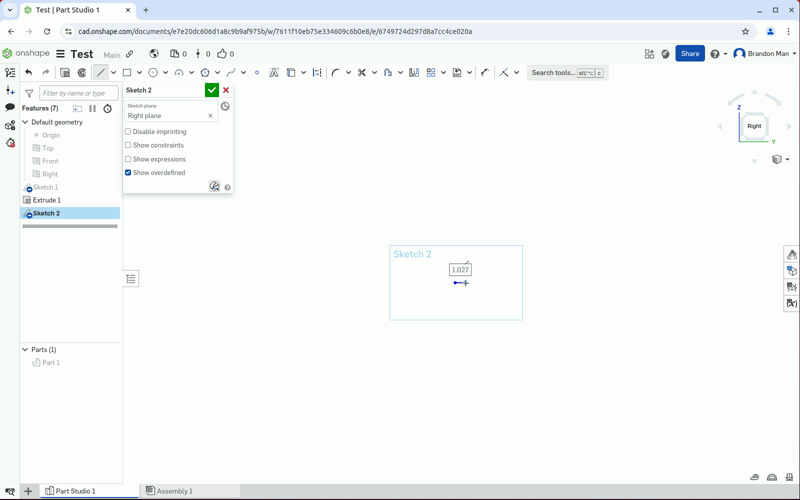
scroll(-6)
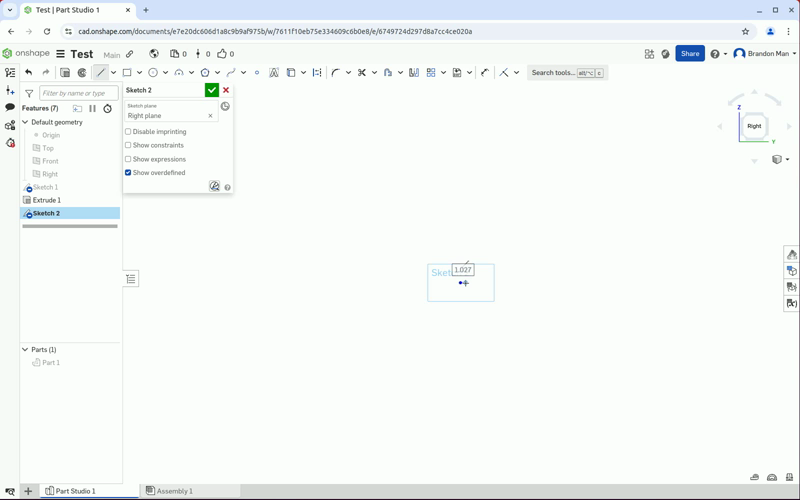
key_up(shift)
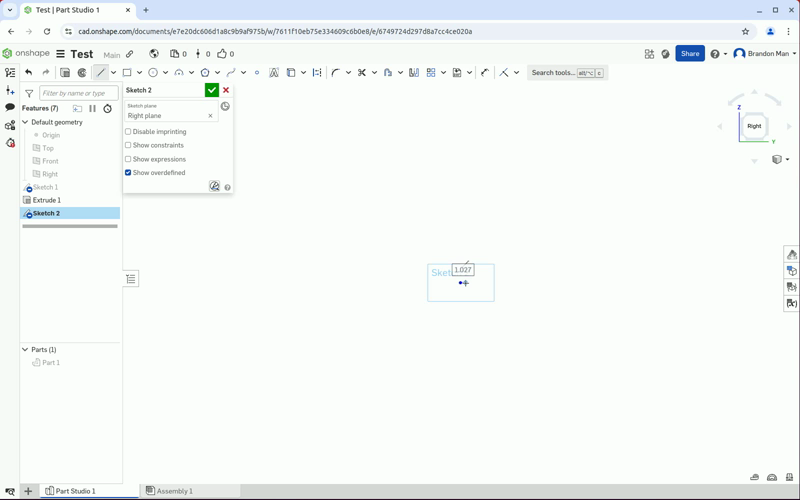
key_down(shift)
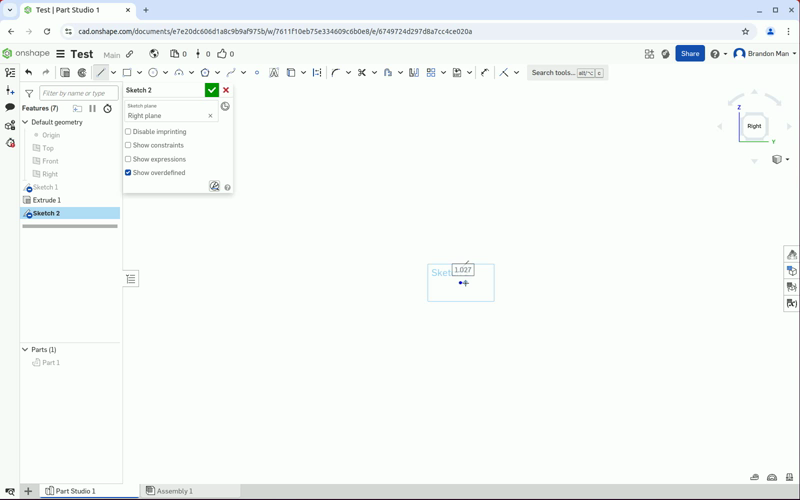
mouse_move(495, 282)
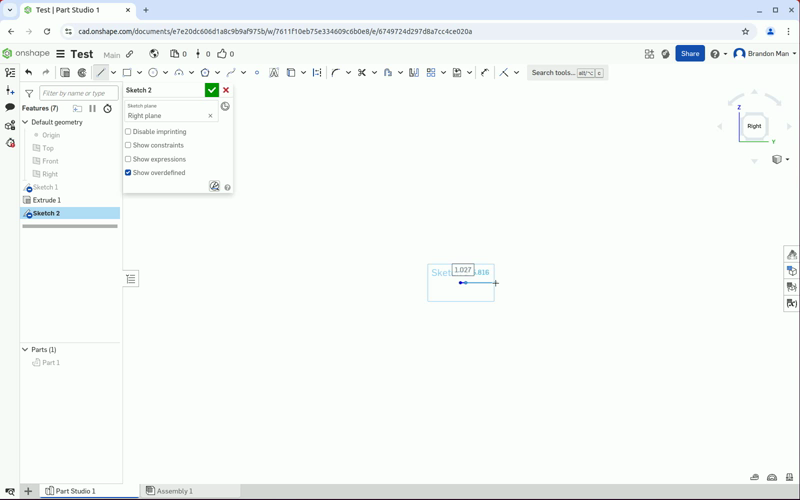
mouse_move(468, 275)
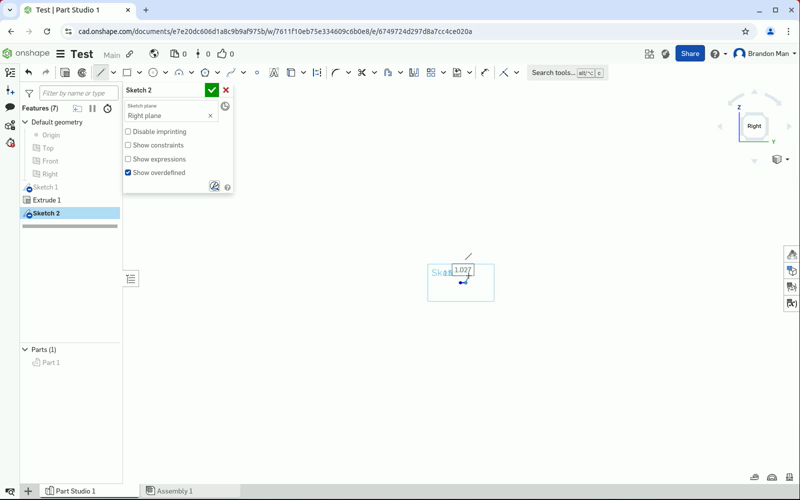
click(468, 275)
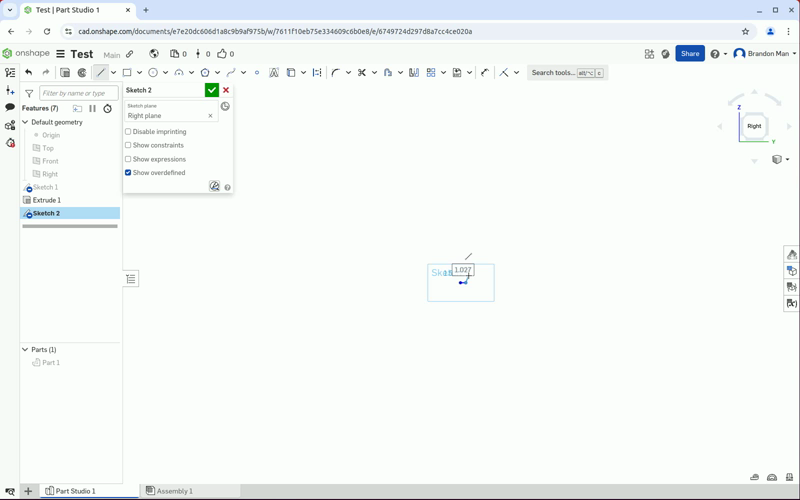
key_up(shift)
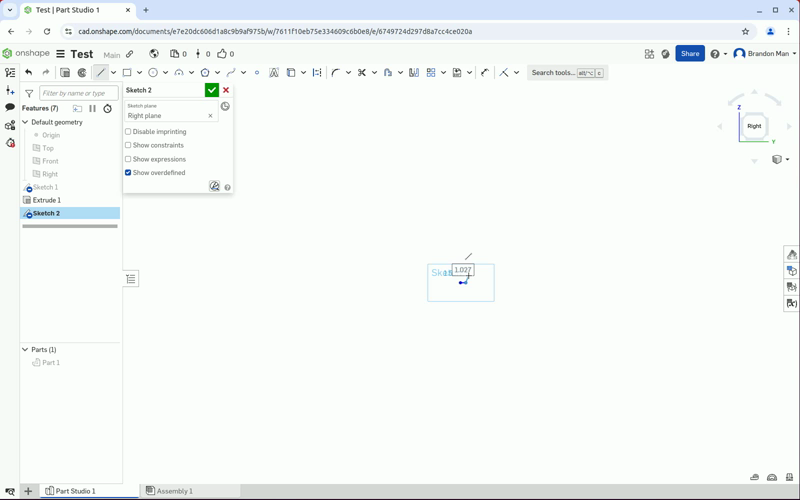
key_down(shift)
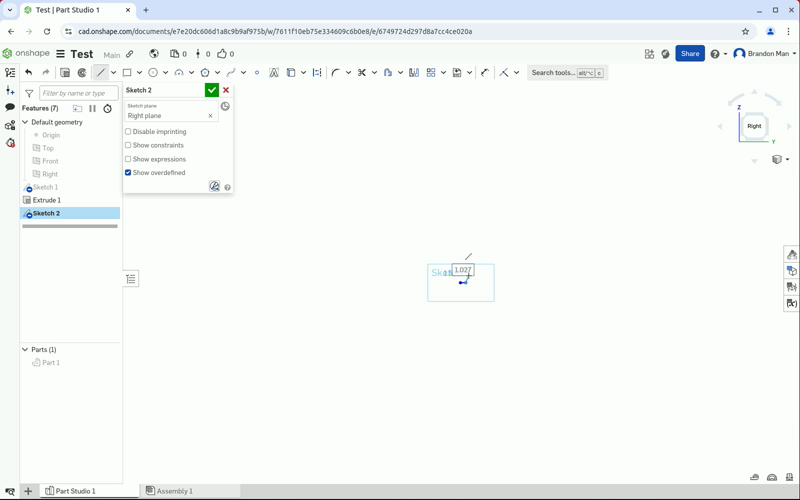
mouse_move(498, 275)
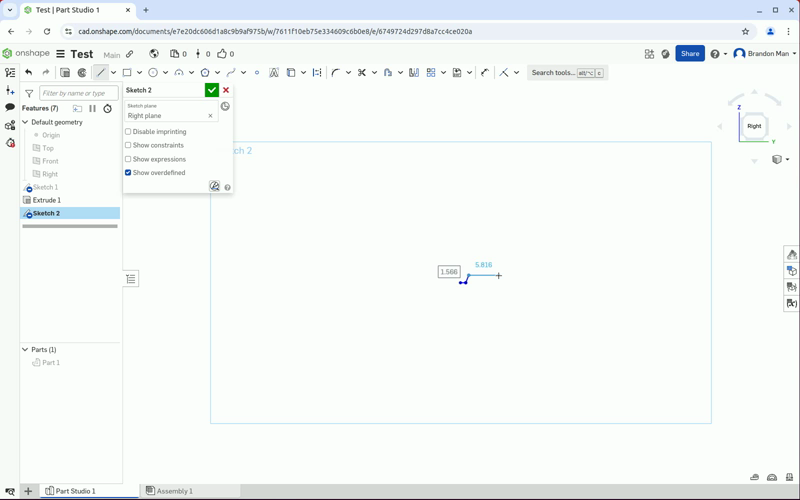
mouse_move(460, 275)
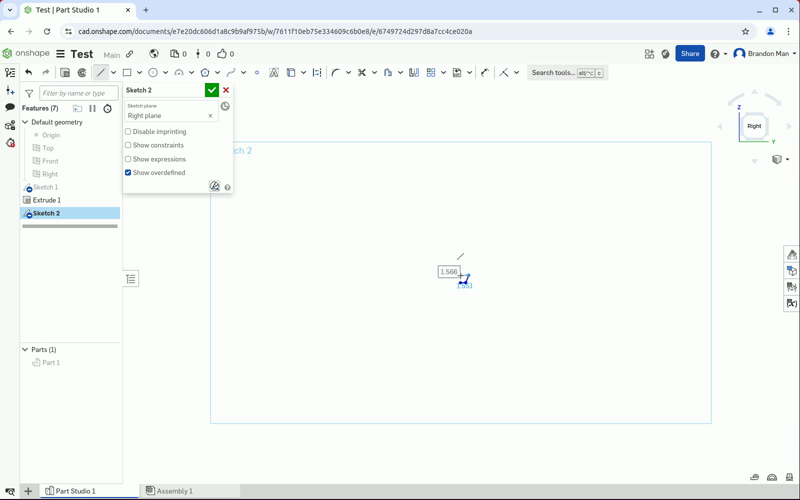
click(460, 275)
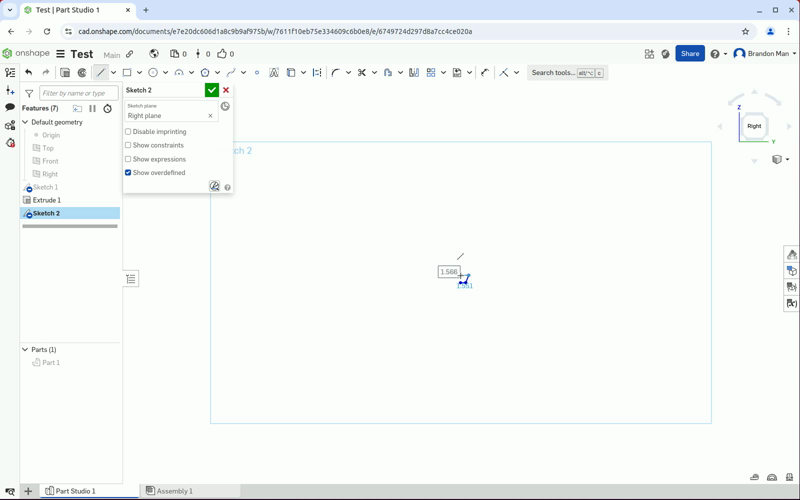
key_up(shift)
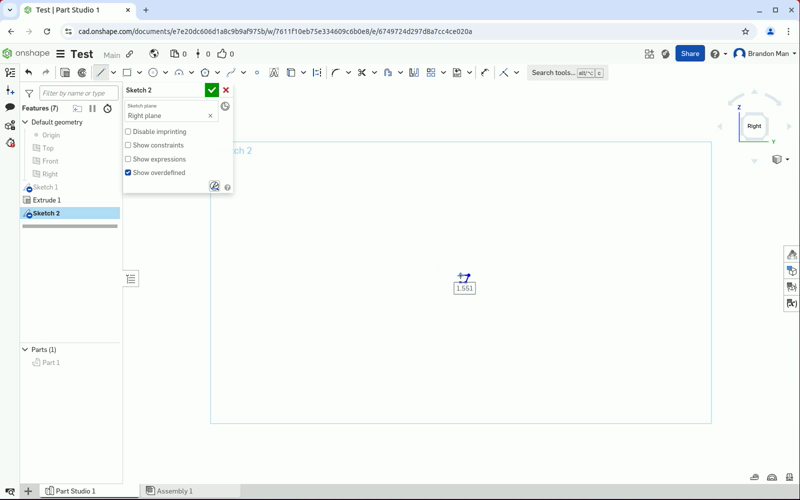
mouse_move(490, 275)
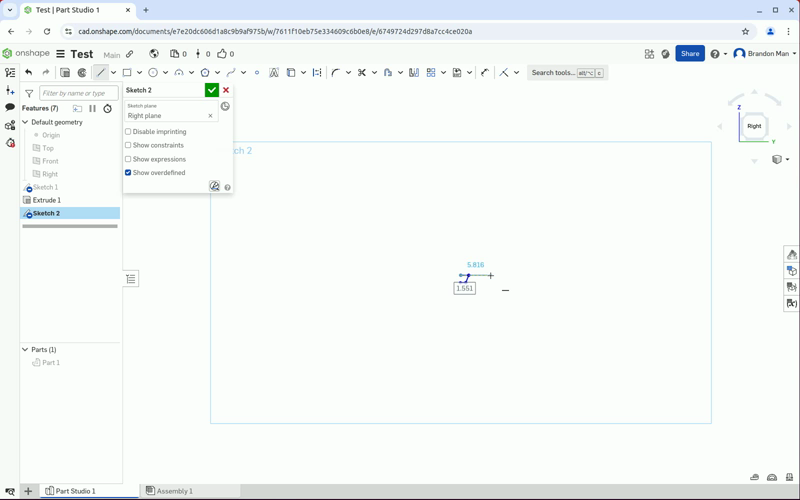
key_down(shift)
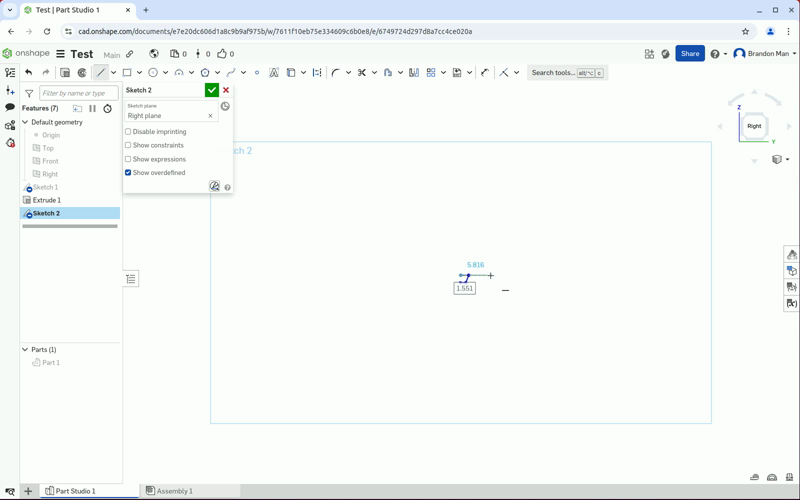
mouse_move(460, 282)
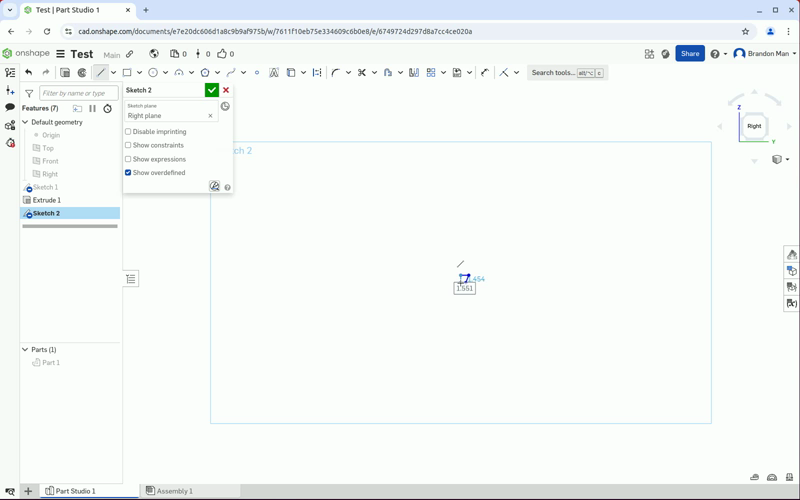
key_up(shift)
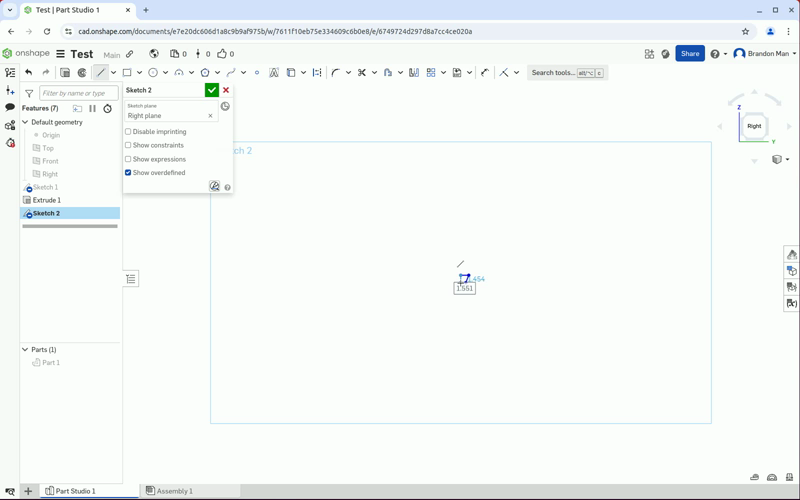
click(460, 282)
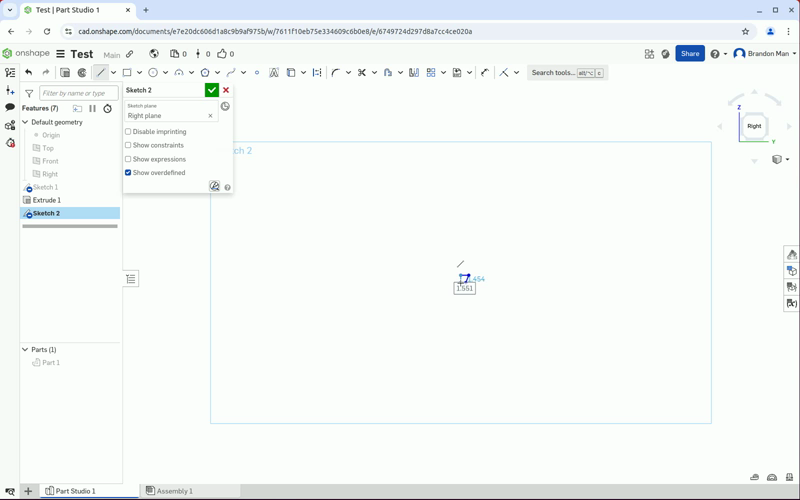
key(esc)
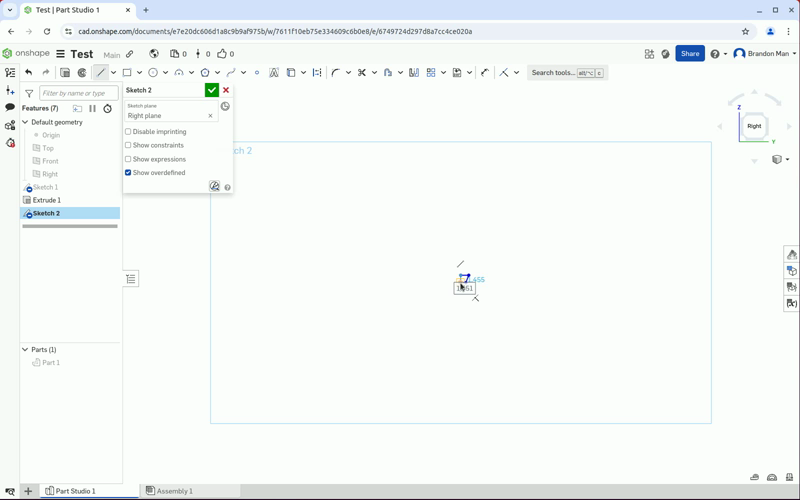
mouse_move(462, 278)
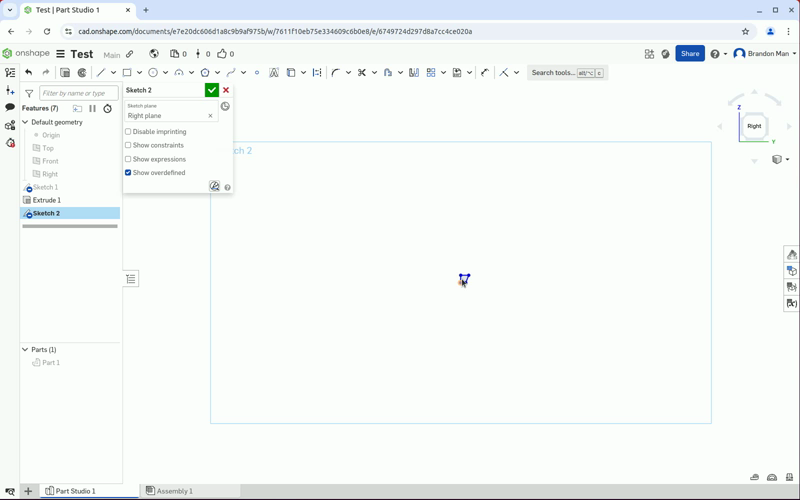
scroll(6)
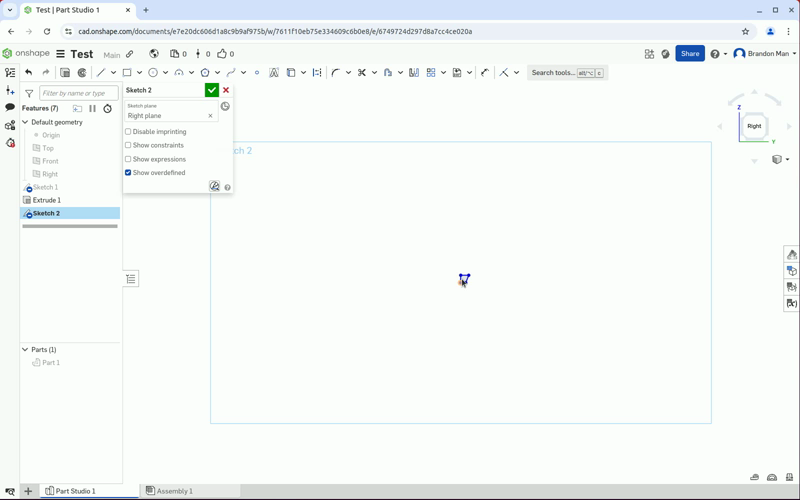
scroll(6)
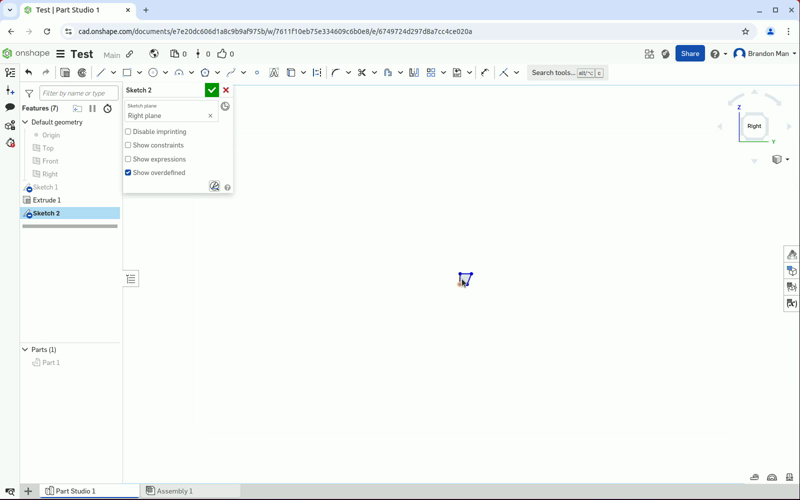
scroll(6)
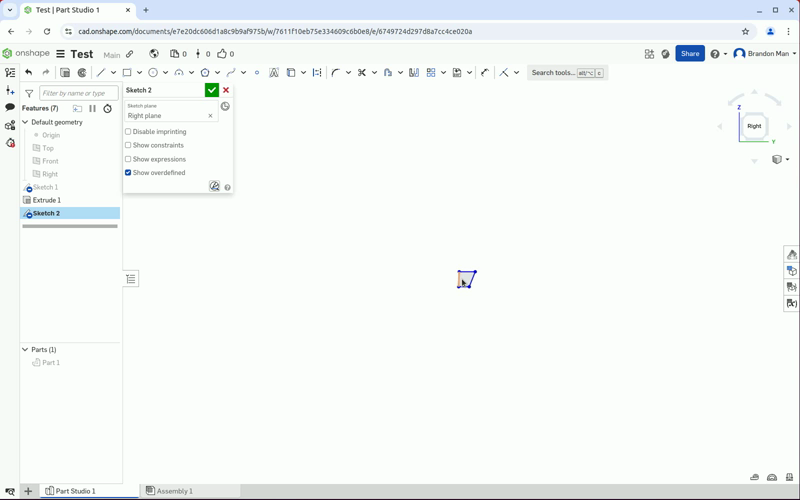
scroll(6)
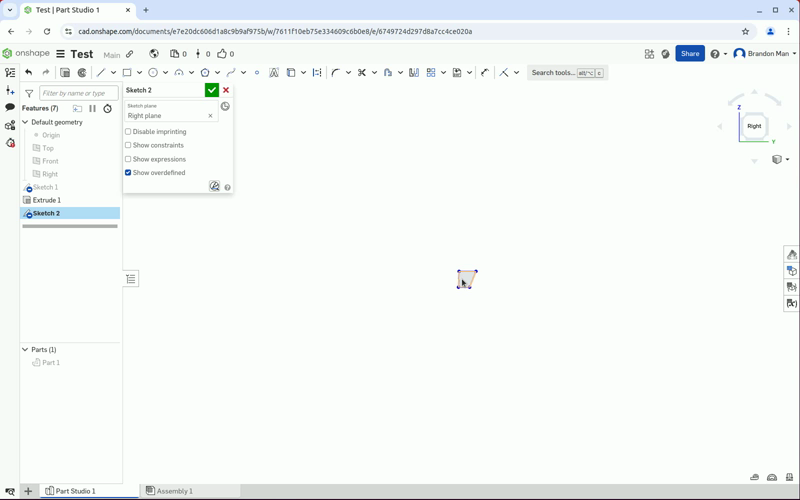
scroll(6)
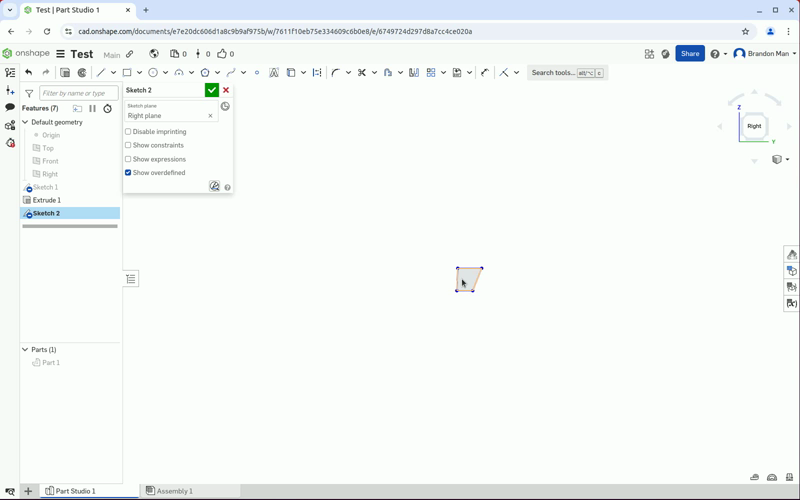
scroll(6)
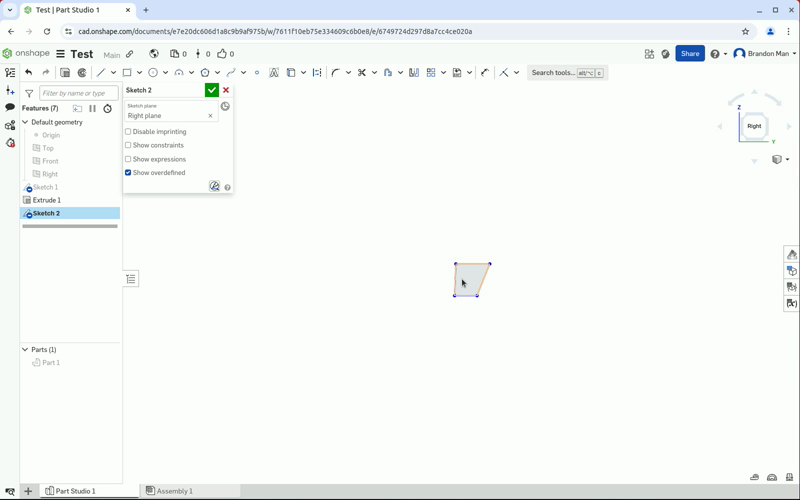
scroll(6)
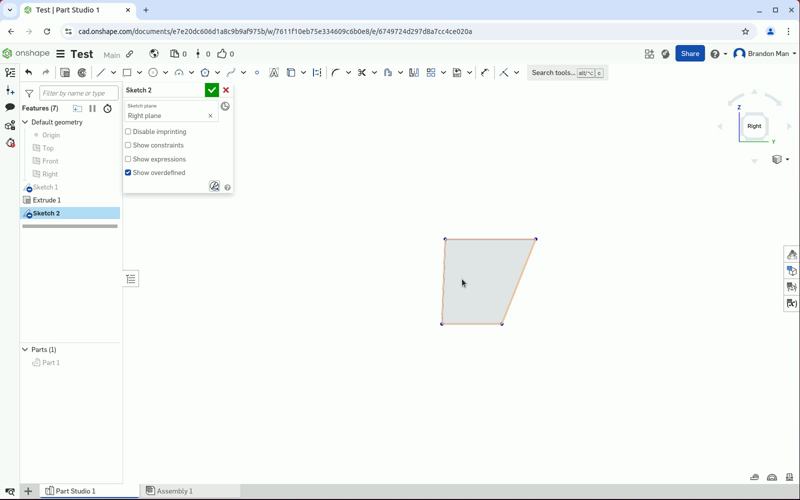
click(462, 278)
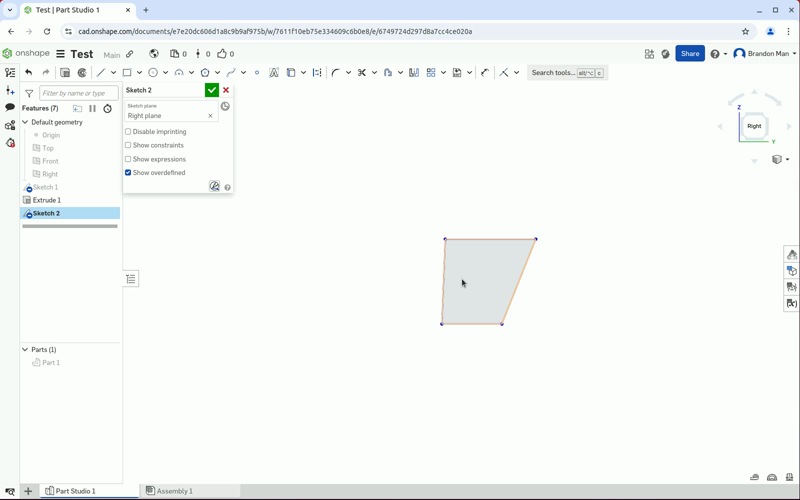
scroll(-6)
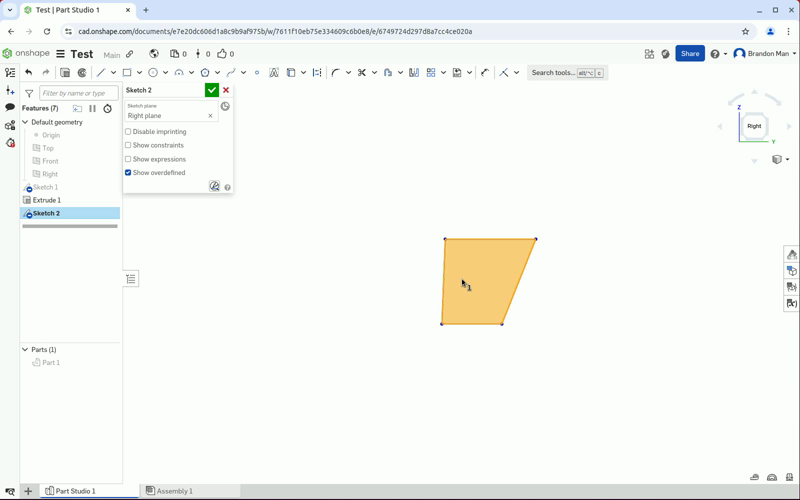
scroll(-6)
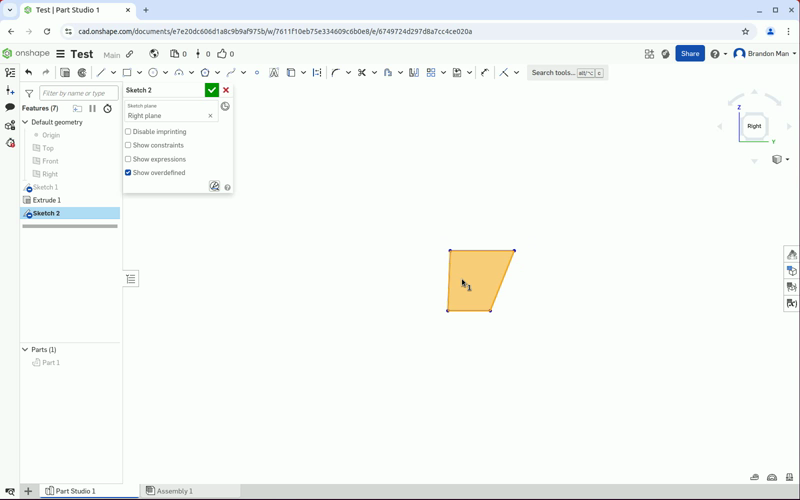
scroll(-6)
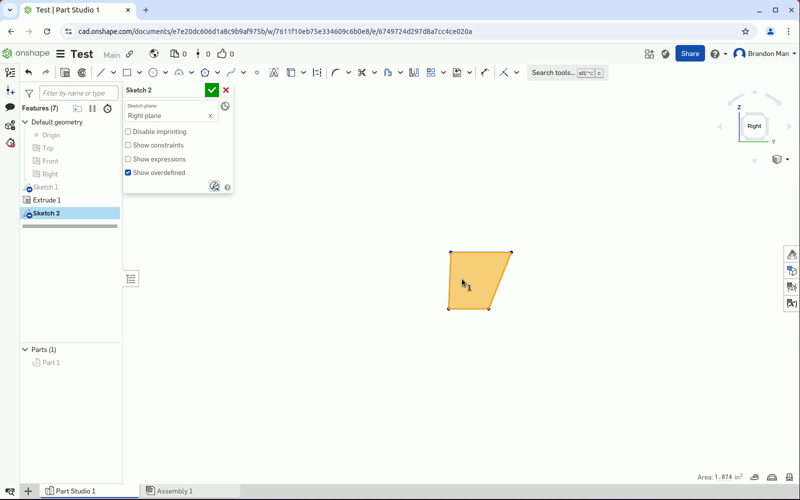
scroll(-6)
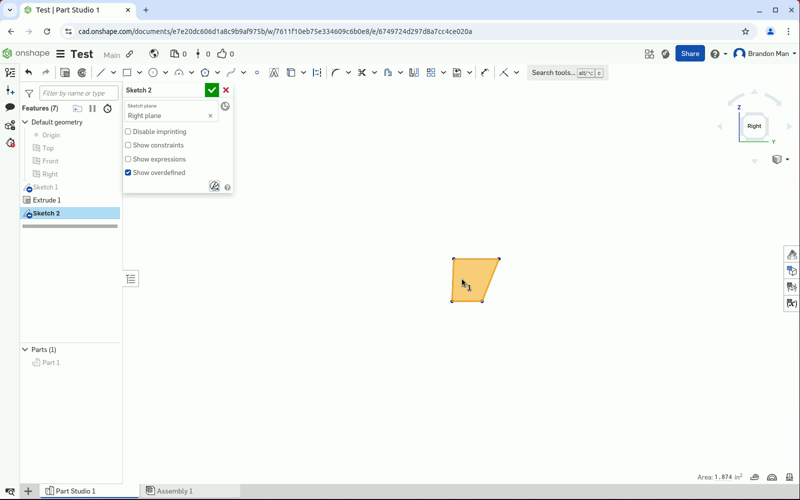
scroll(-6)
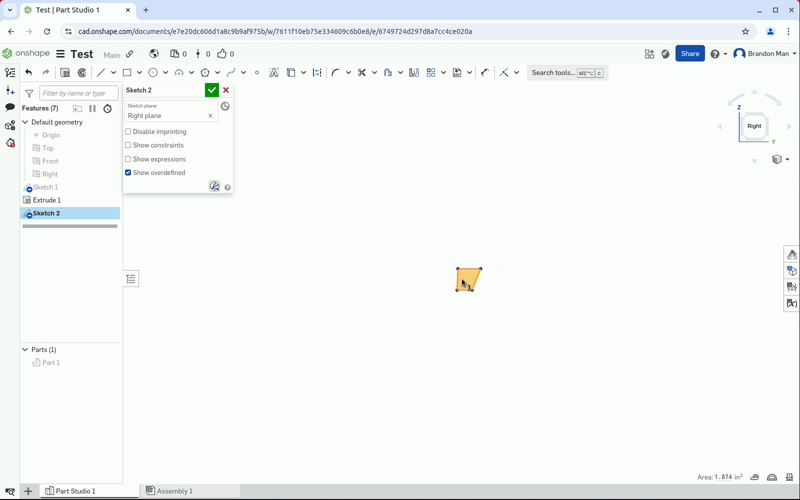
scroll(-6)
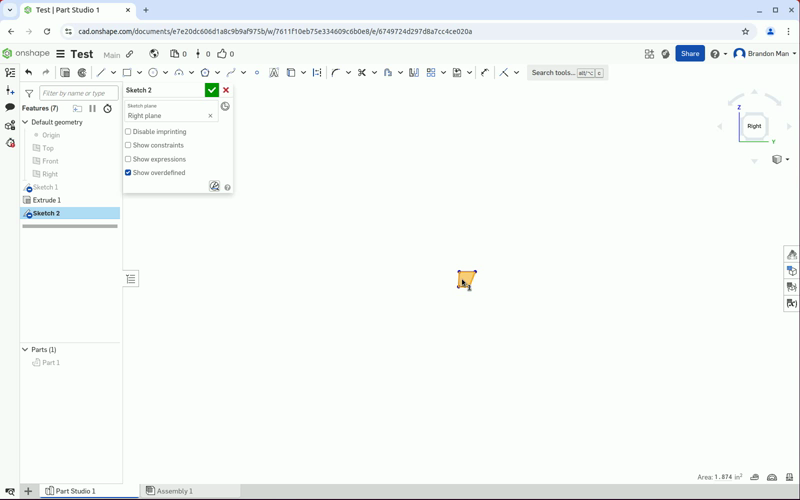
scroll(-6)
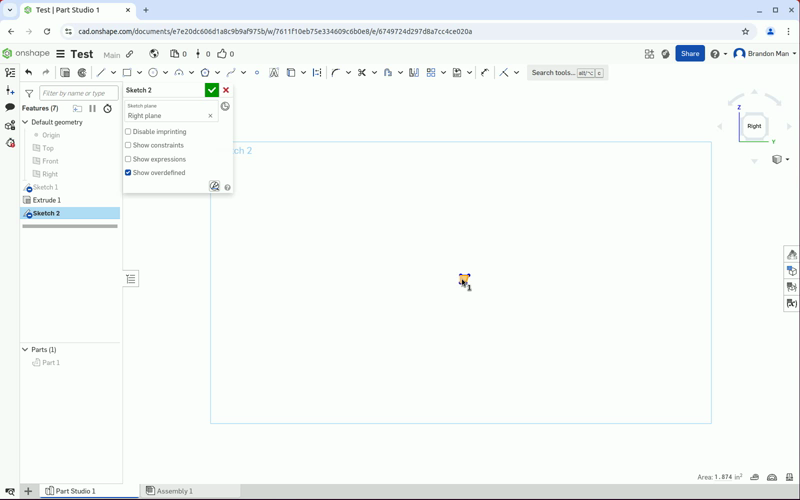
mouse_move(73, 352)
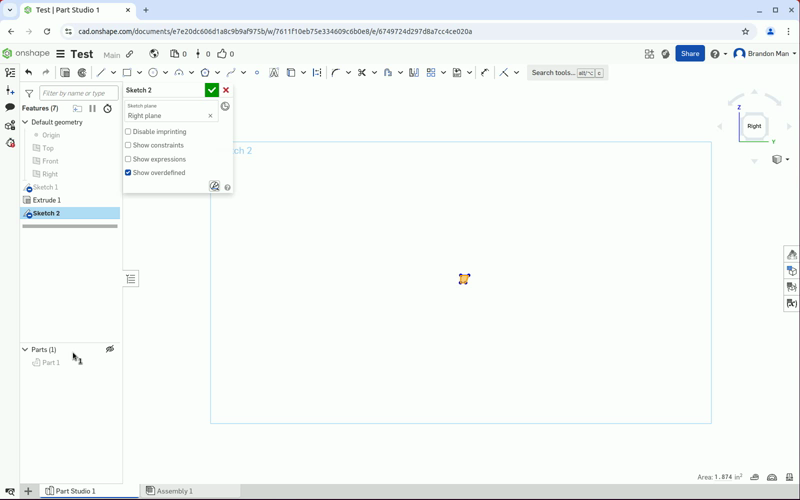
key(shift+y)
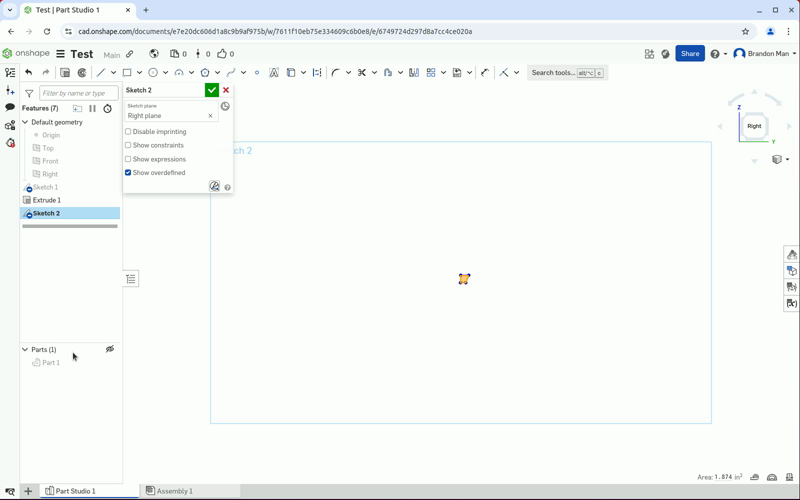
key(shift+e)
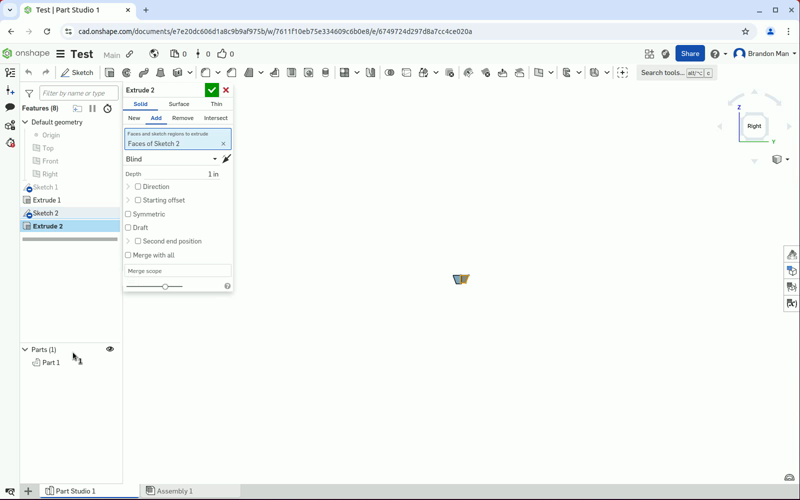
mouse_move(143, 106)
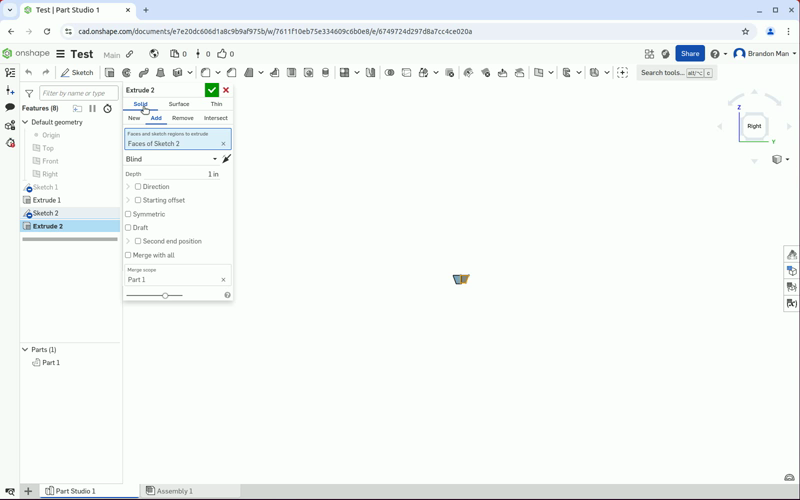
click(143, 106)
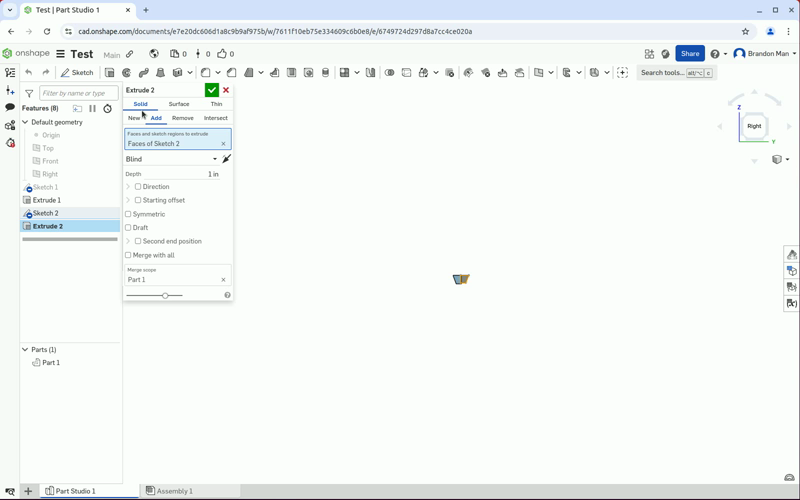
mouse_move(137, 120)
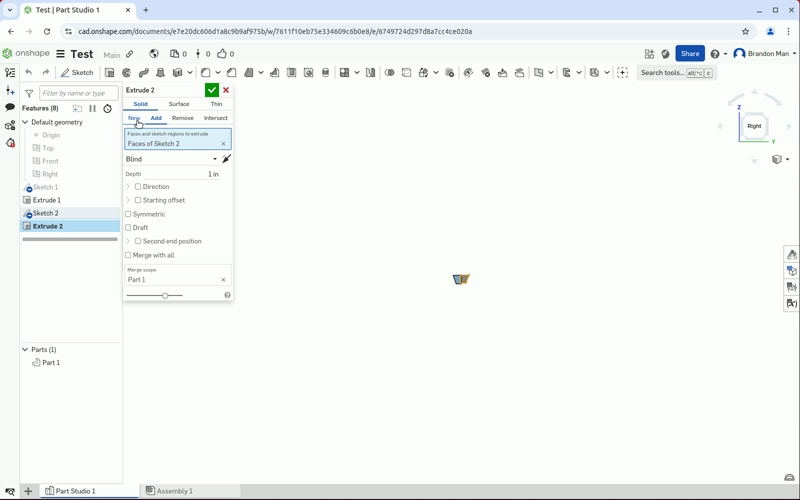
click(137, 120)
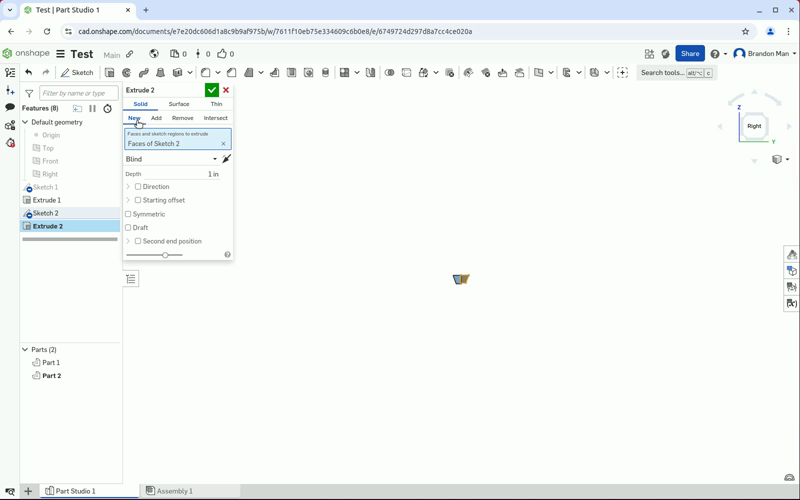
key(tab, 4)
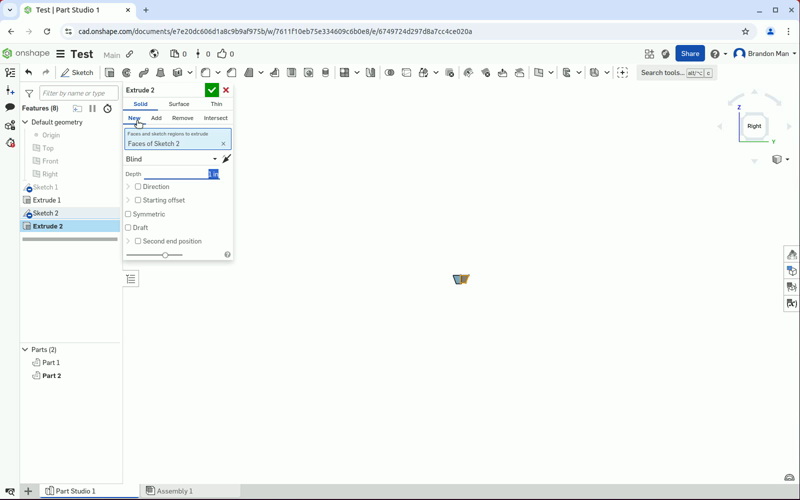
text(23.108)
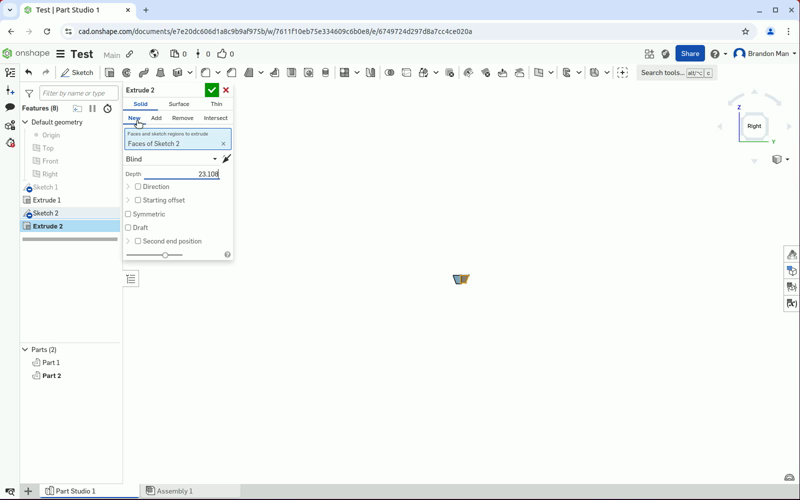
key(enter)
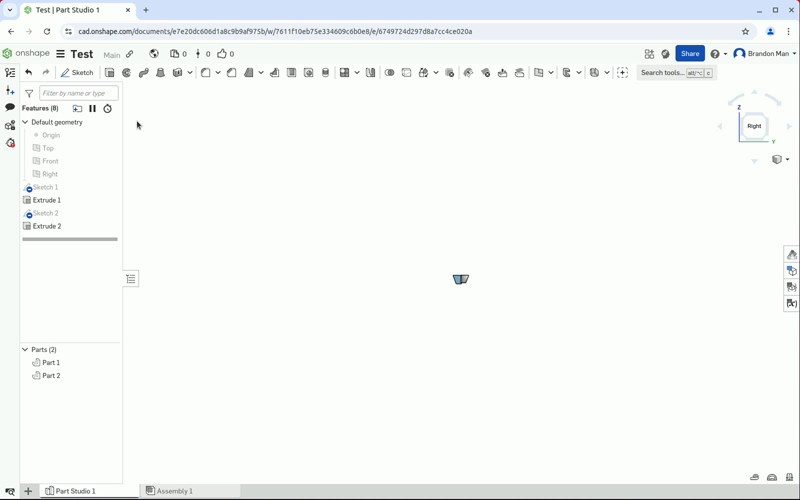
key(shift+h)
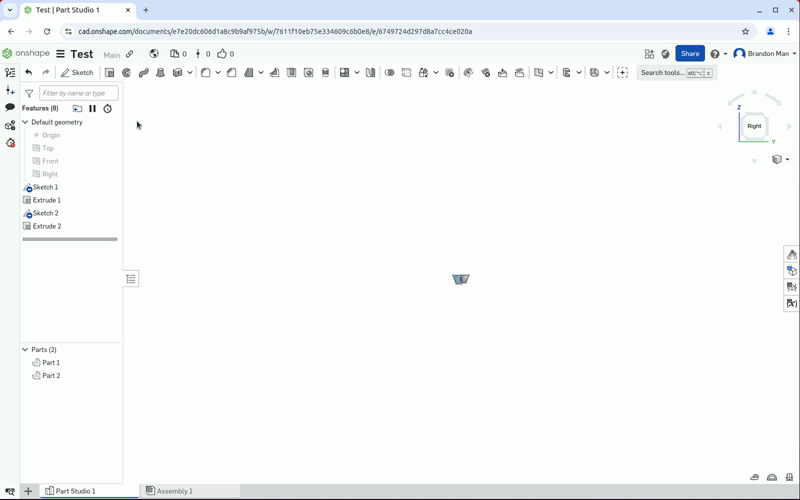
key(shift+h)
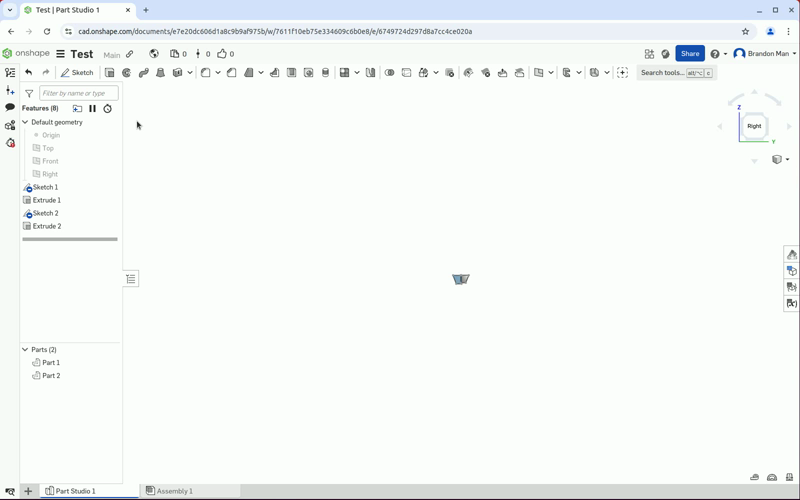
key(shift+7)
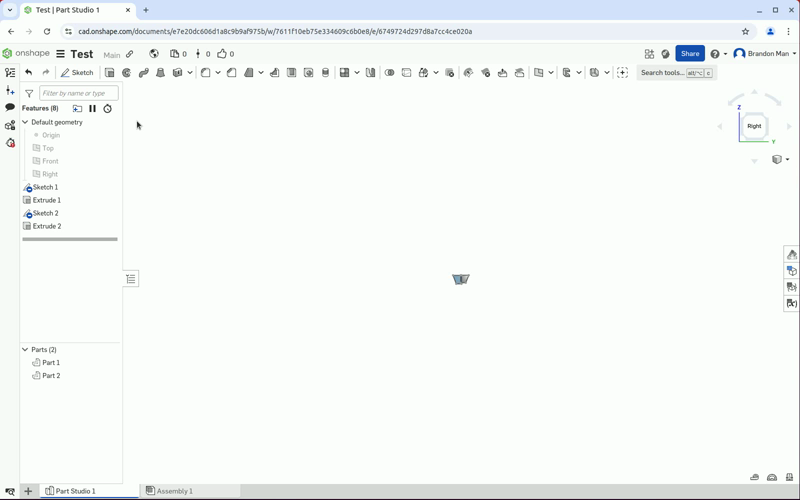
key(right, 2)
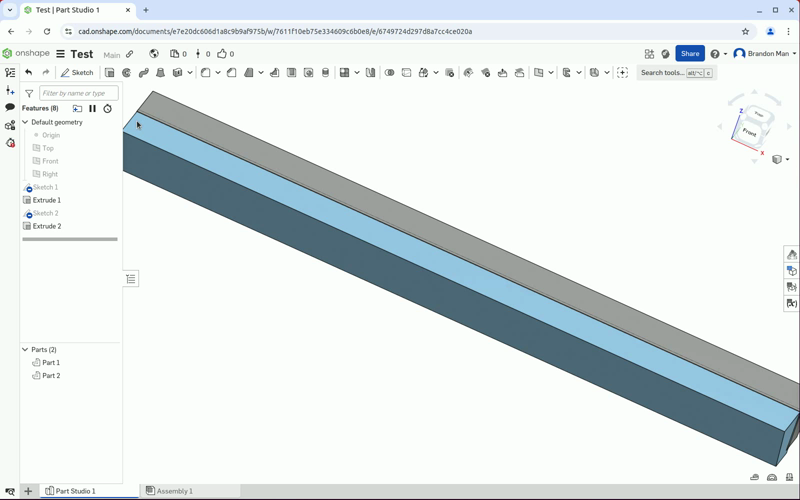
key(down, 2)
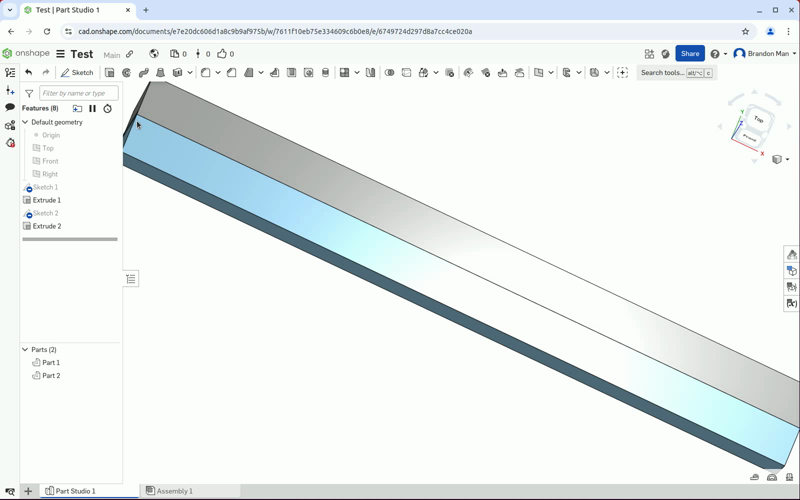
key(up, 2)
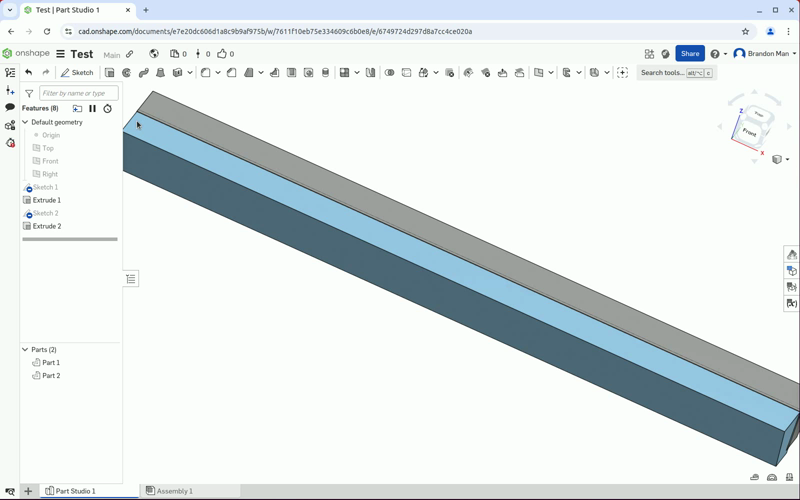
key(left, 2)
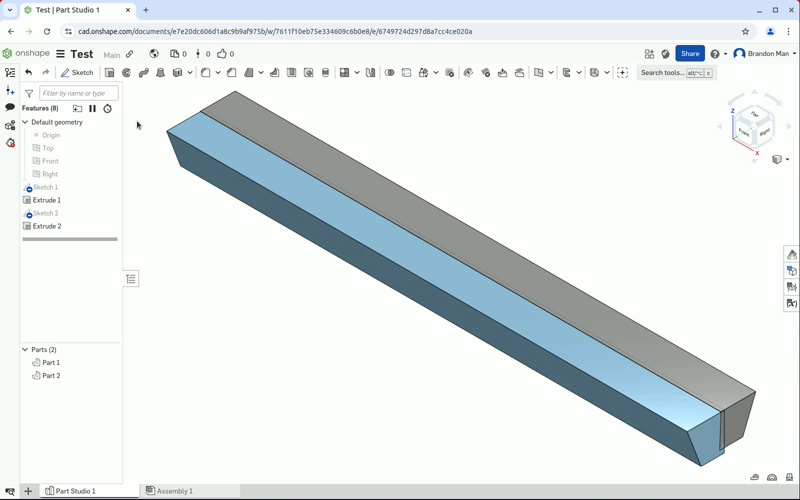
mouse_move(73, 189)
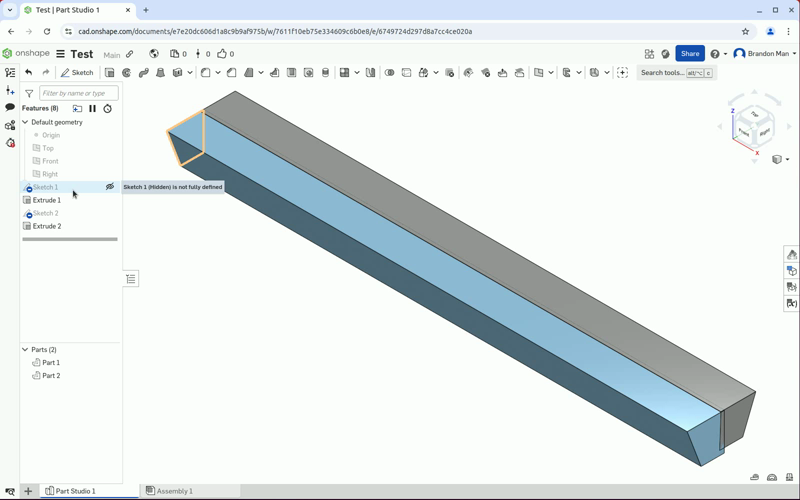
click(73, 189)